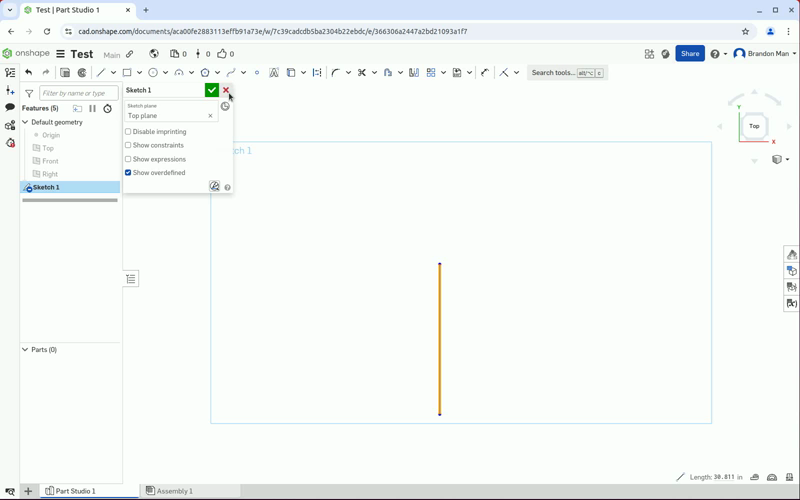
key(shift+h)
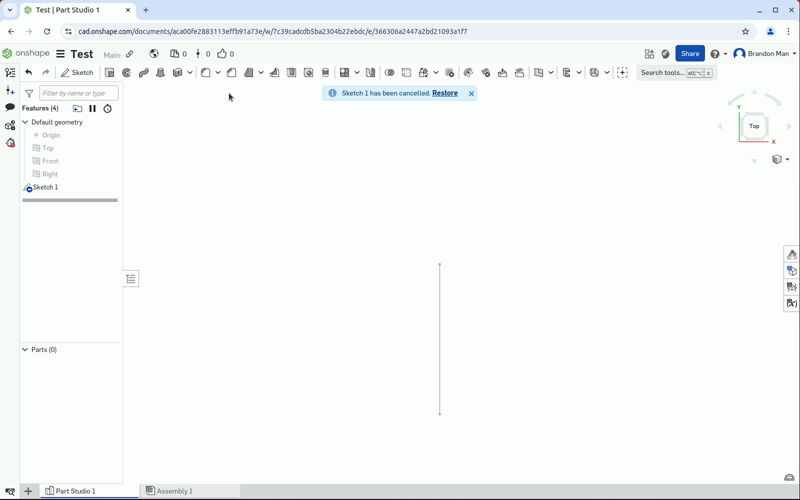
mouse_move(73, 352)
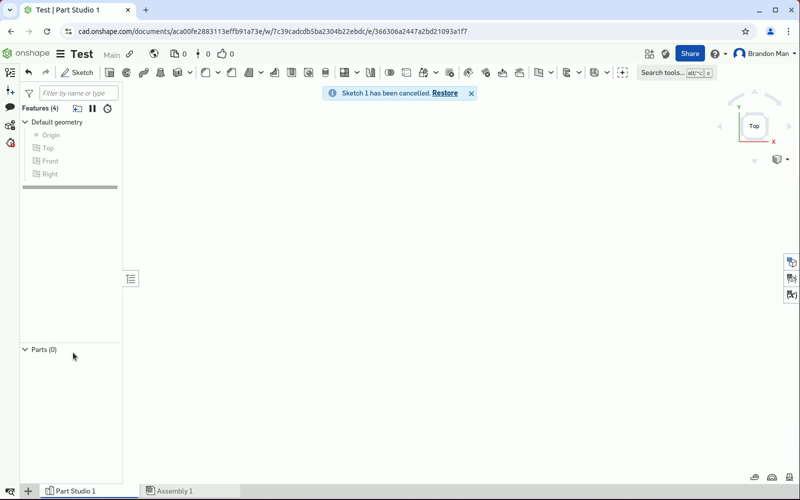
key(y)
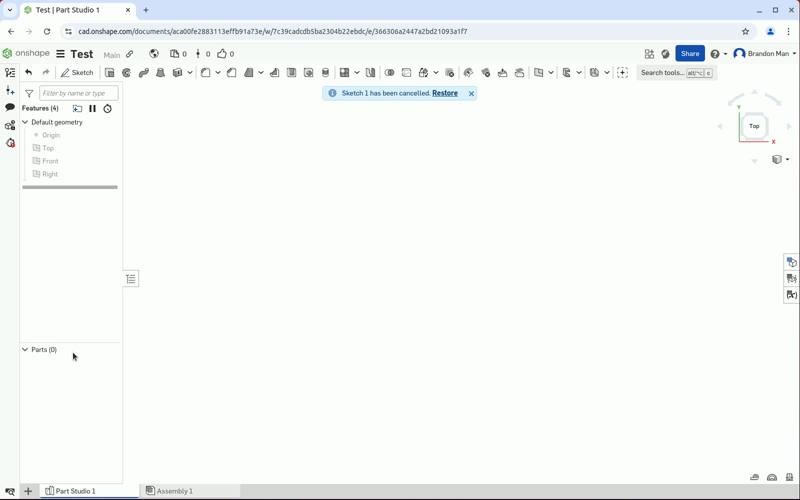
key(shift+p)
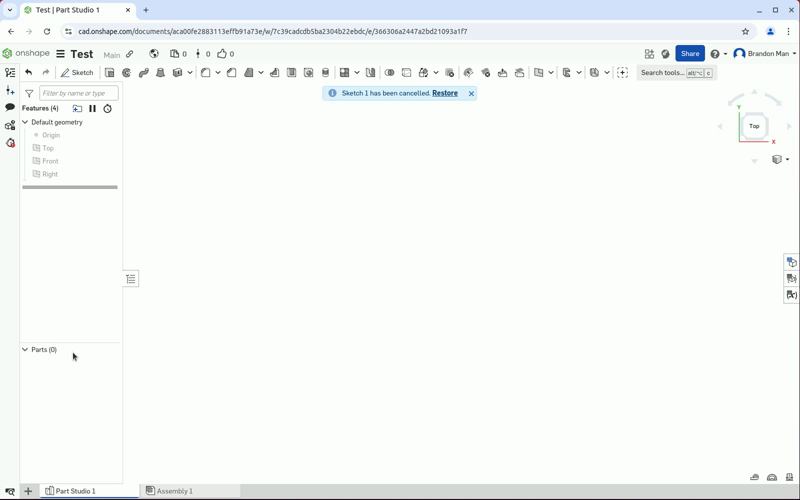
key(space)
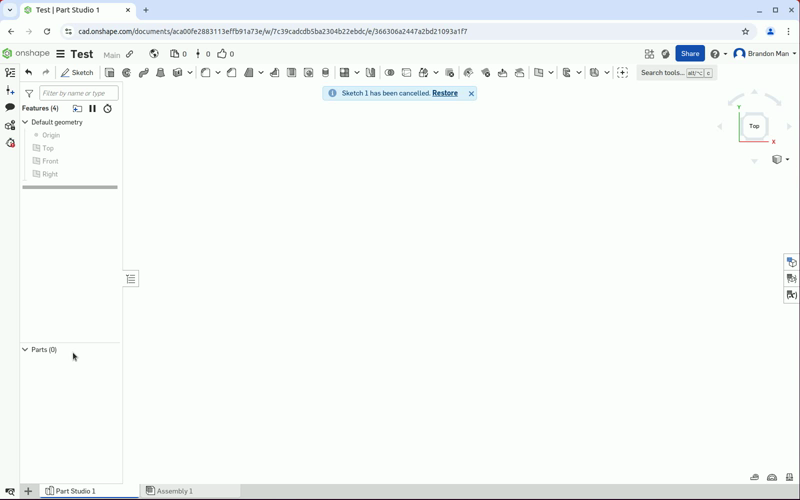
key_down(shift)
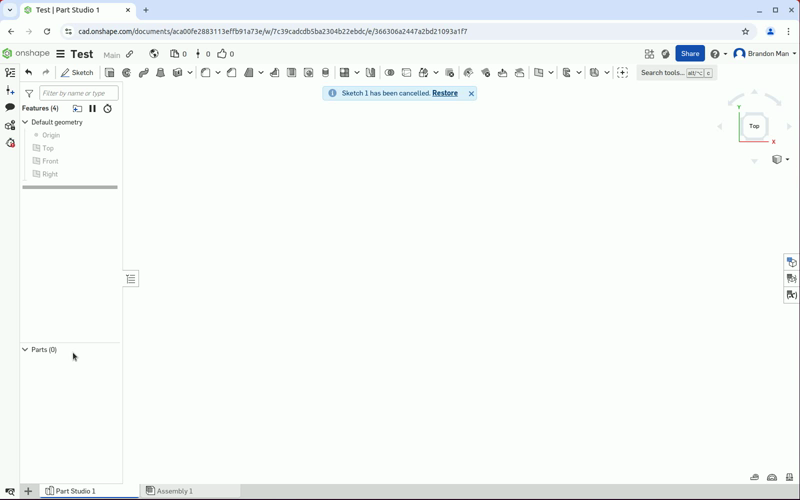
key(up)
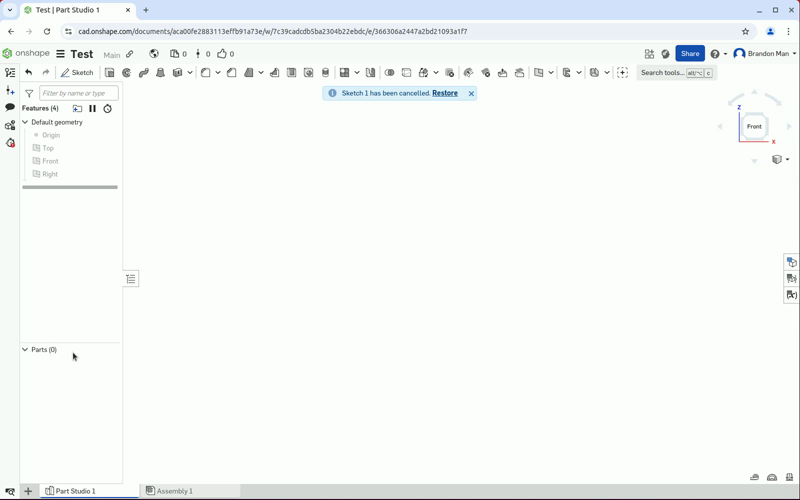
key_up(shift)
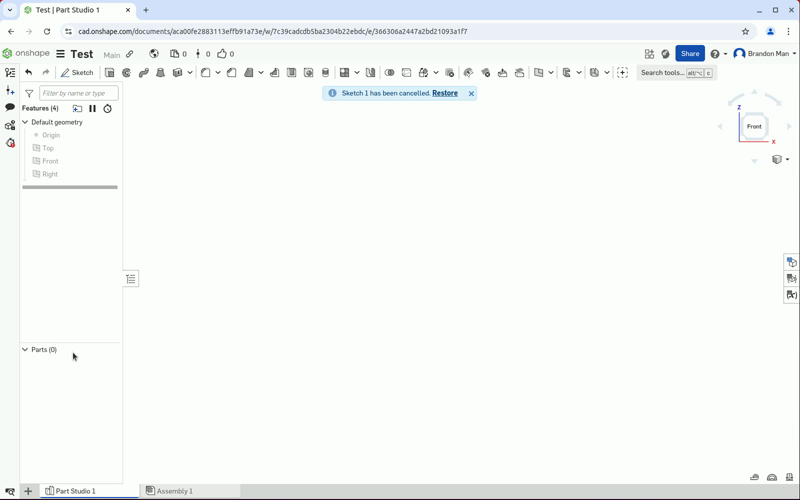
mouse_move(73, 352)
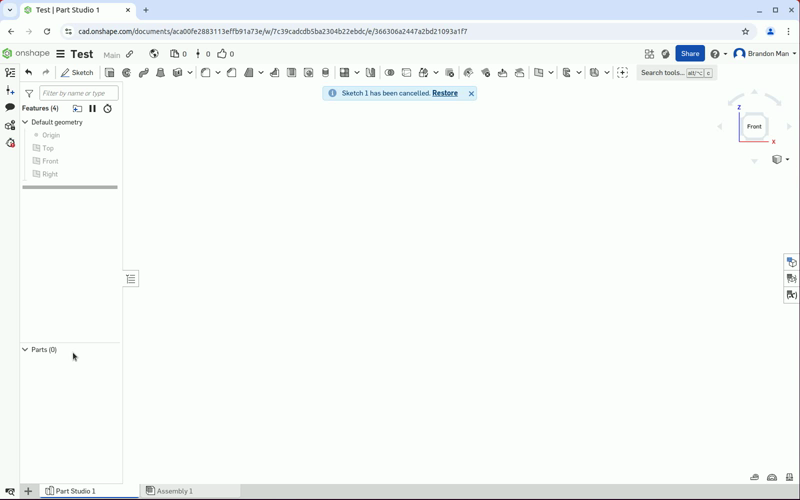
key(shift+y)
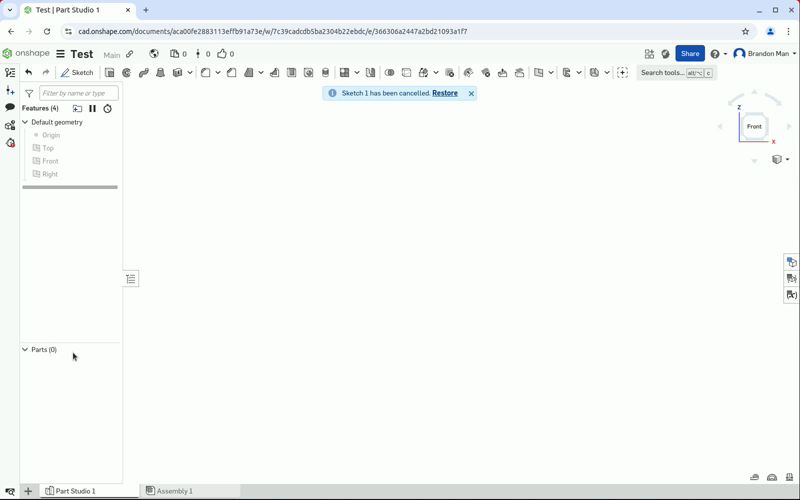
key(shift+s)
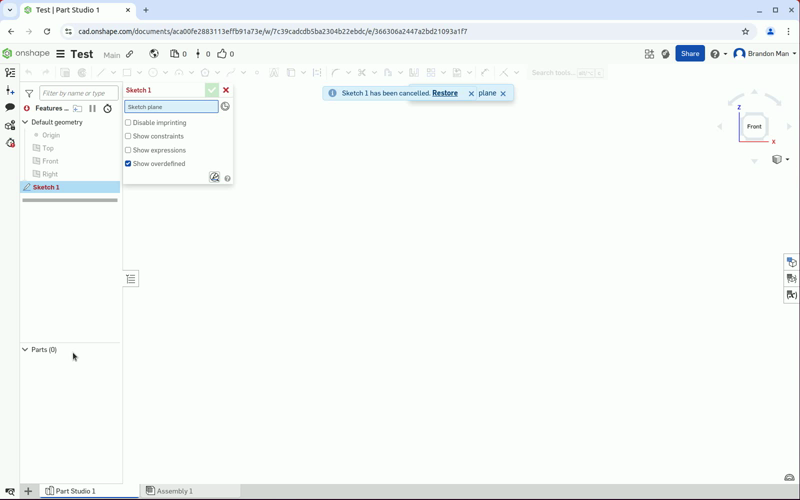
mouse_move(73, 163)
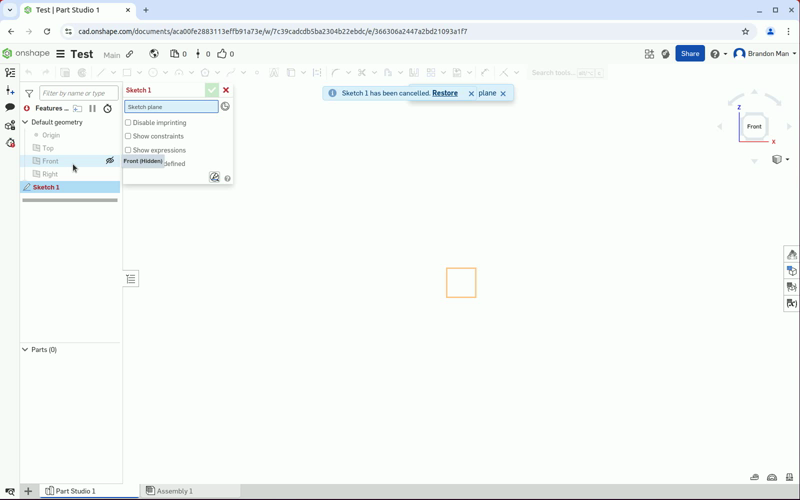
click(73, 163)
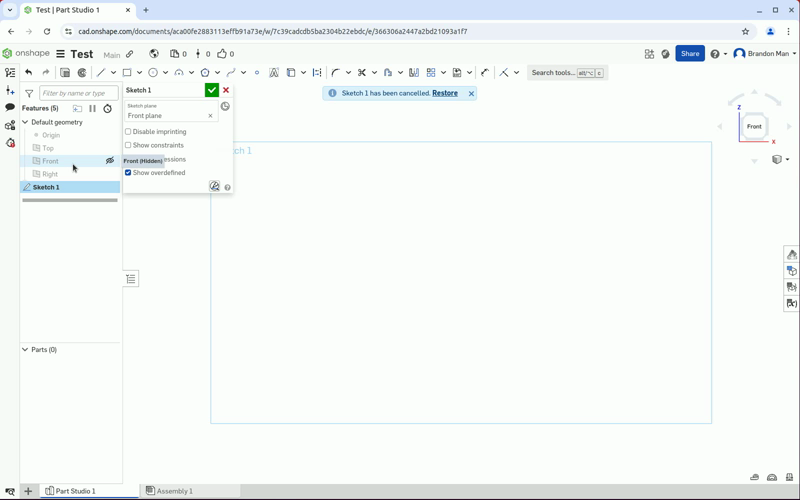
mouse_move(73, 352)
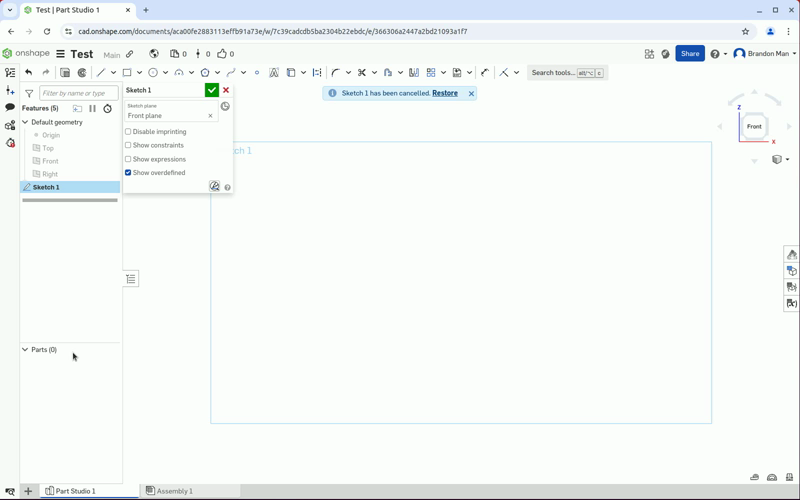
key(y)
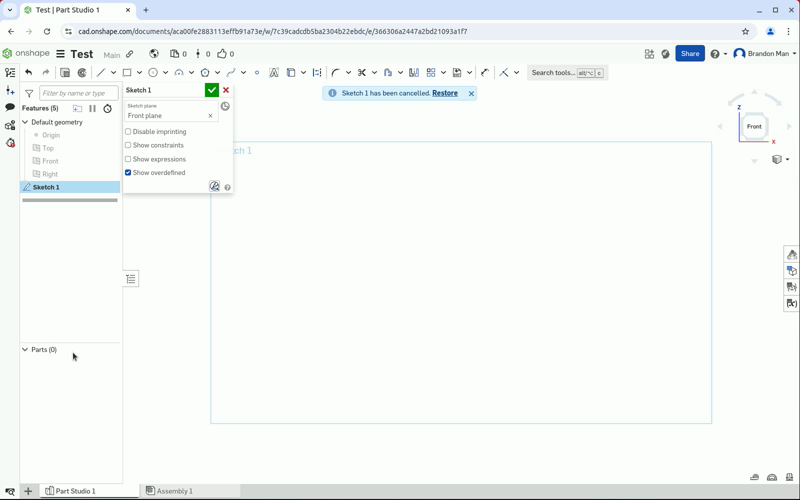
key(l)
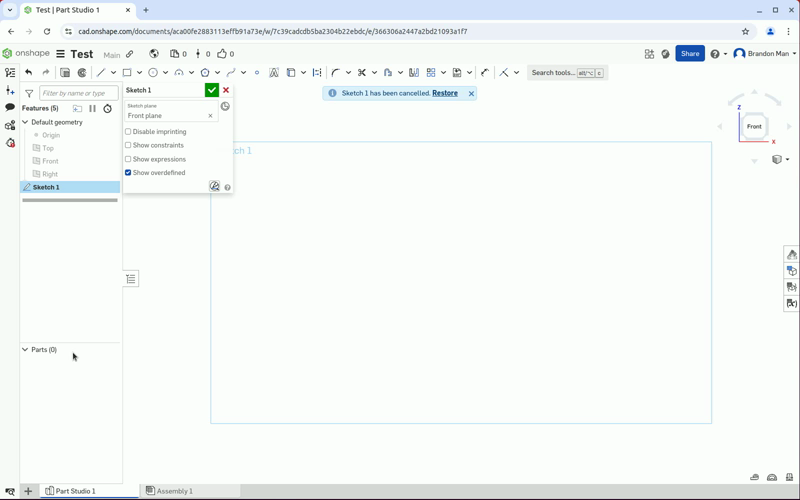
key_down(shift)
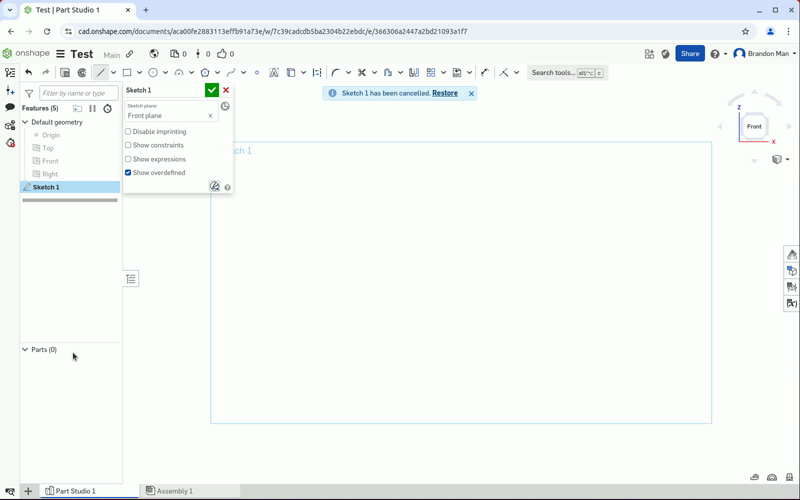
mouse_move(460, 395)
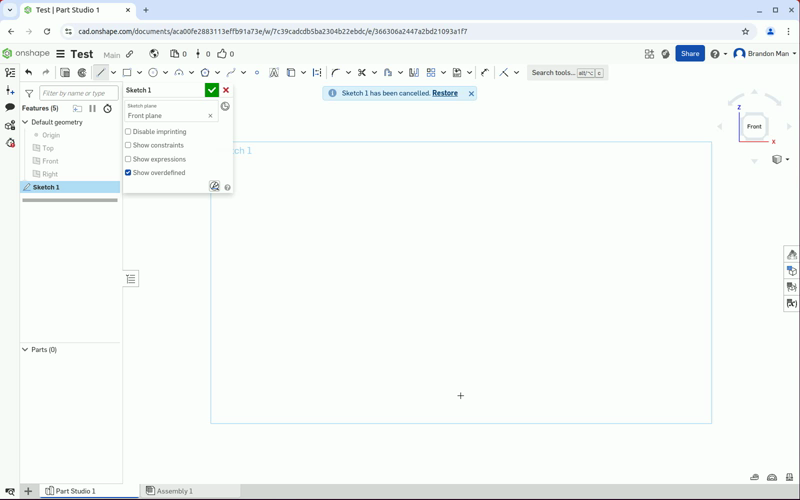
click(460, 395)
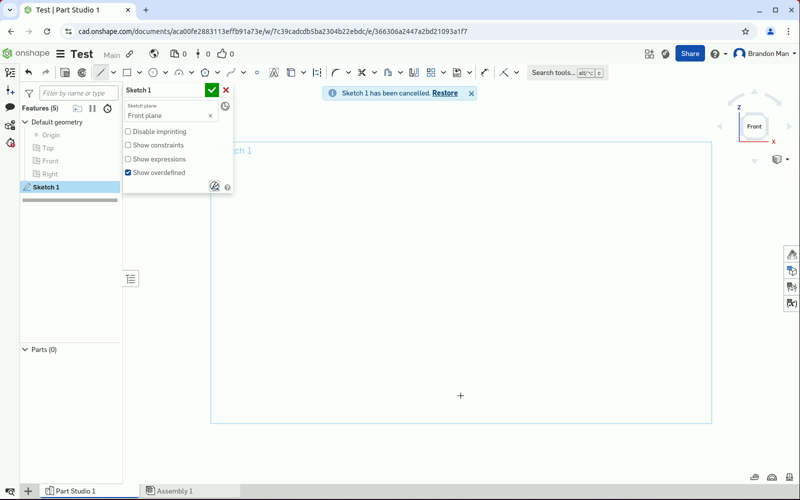
key_up(shift)
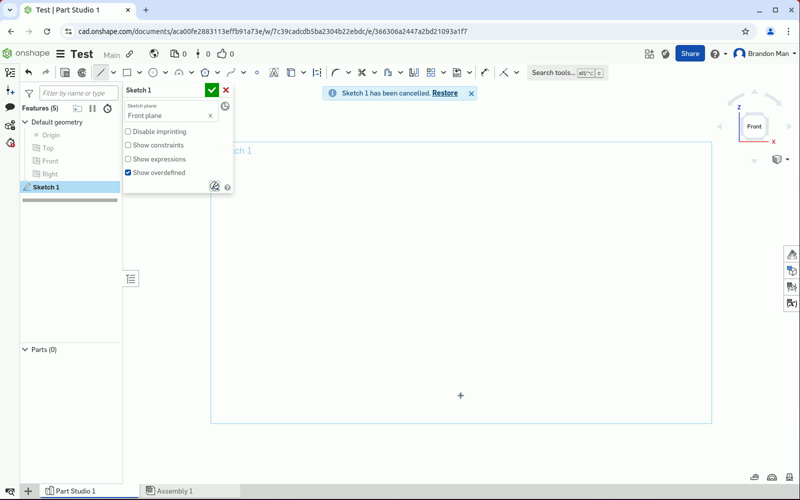
key_down(shift)
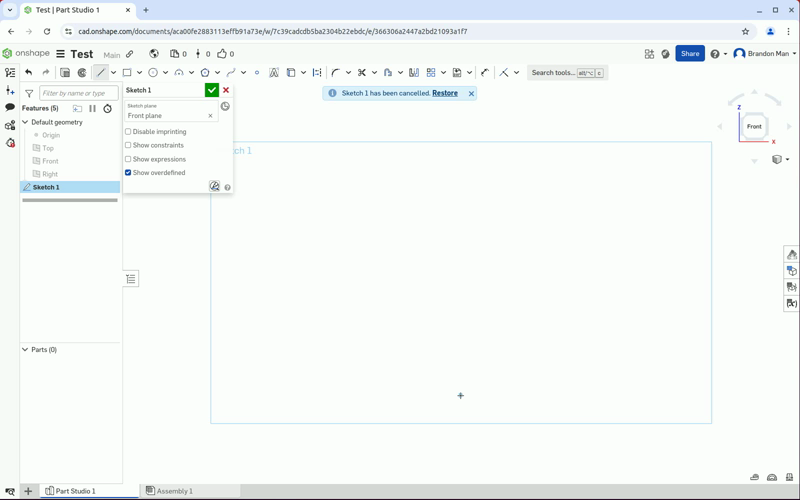
mouse_move(573, 395)
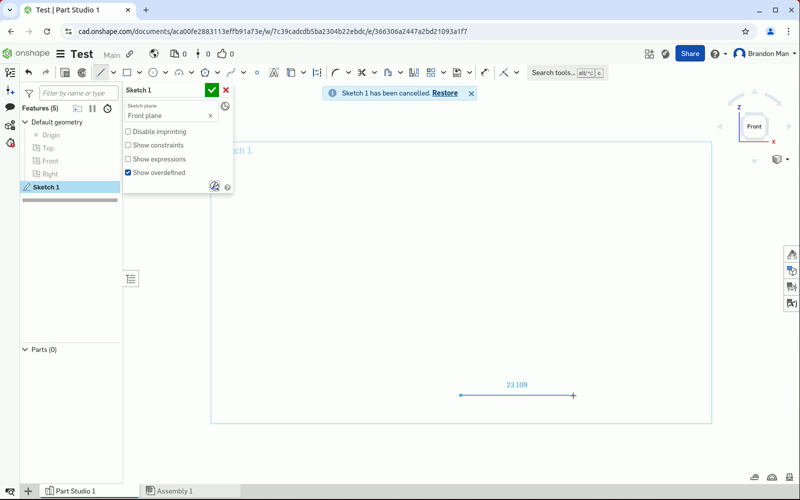
click(573, 395)
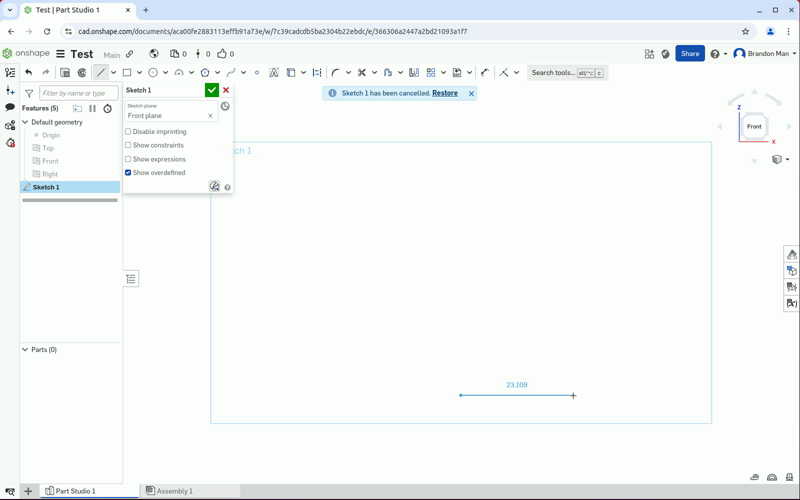
key_up(shift)
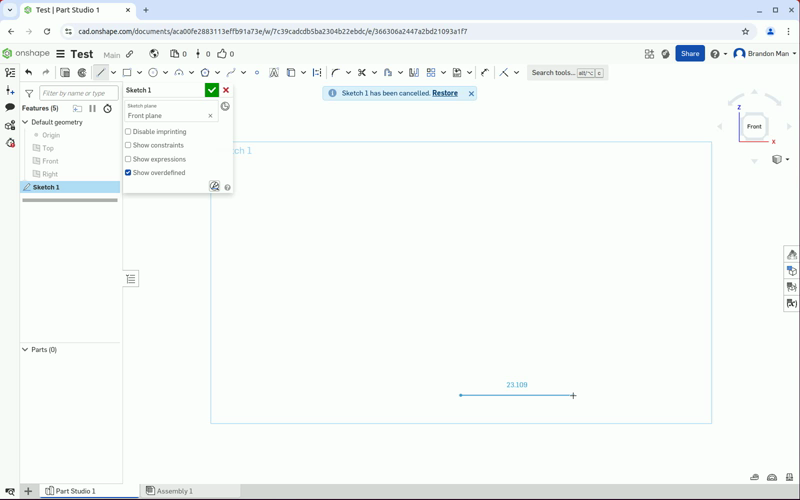
key_down(shift)
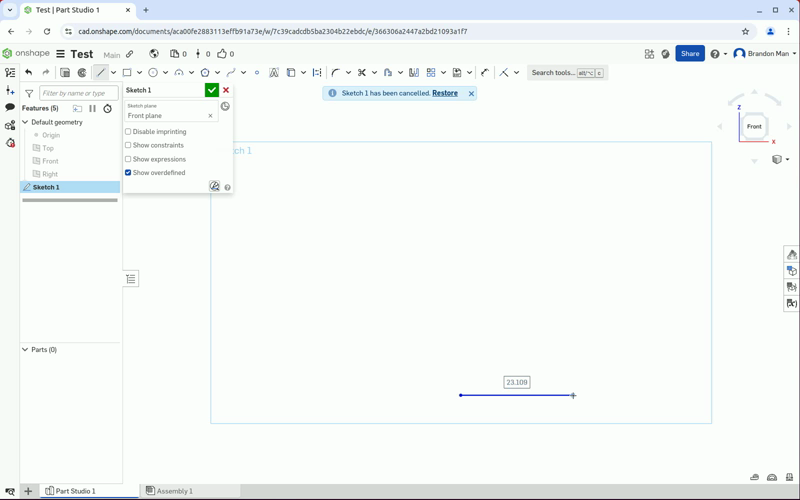
mouse_move(573, 282)
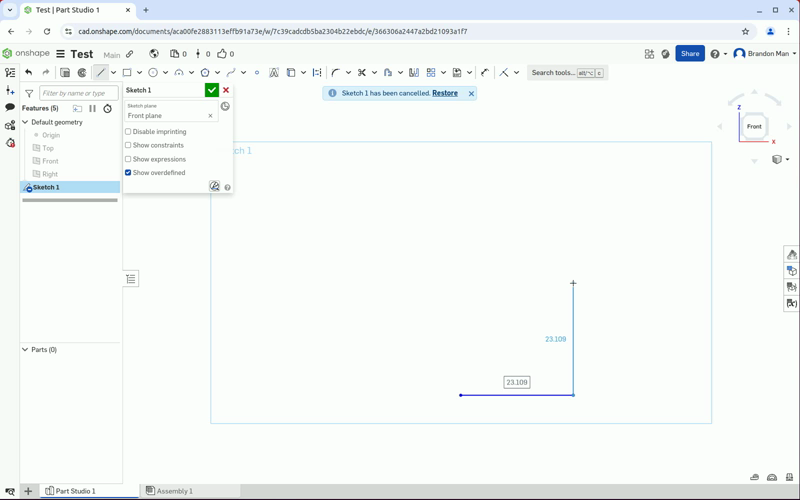
click(573, 282)
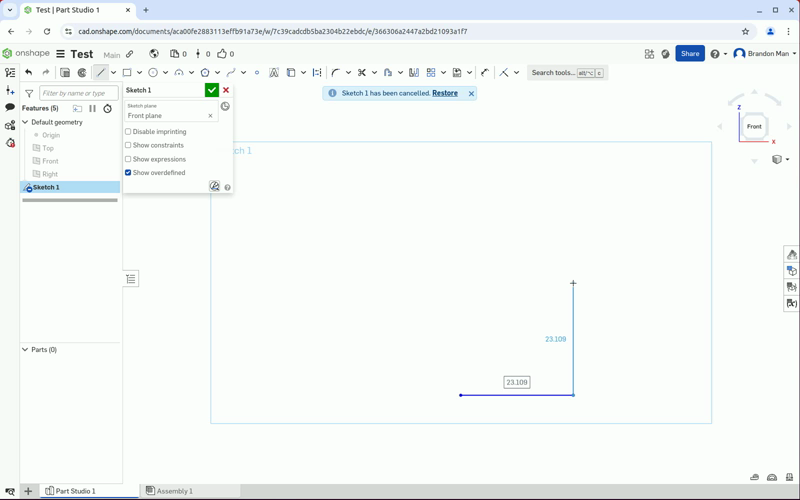
key_up(shift)
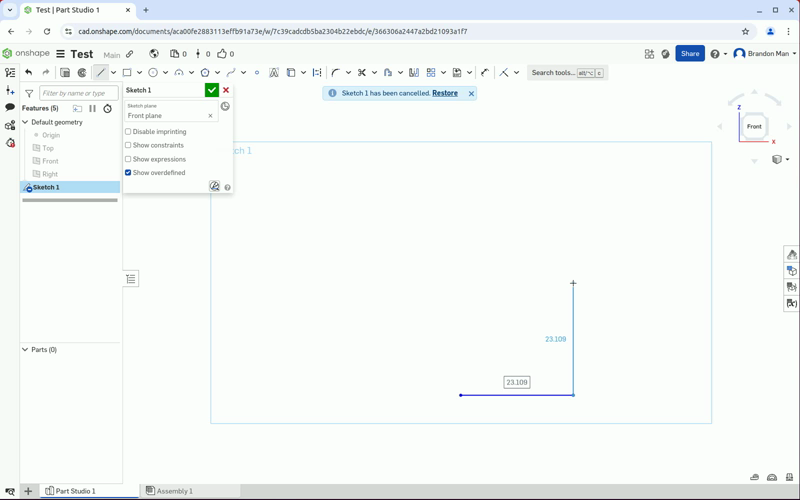
key_down(shift)
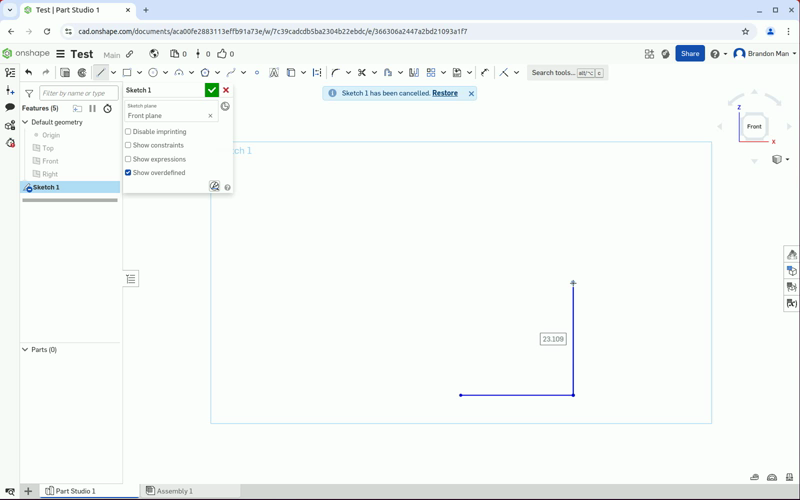
mouse_move(460, 282)
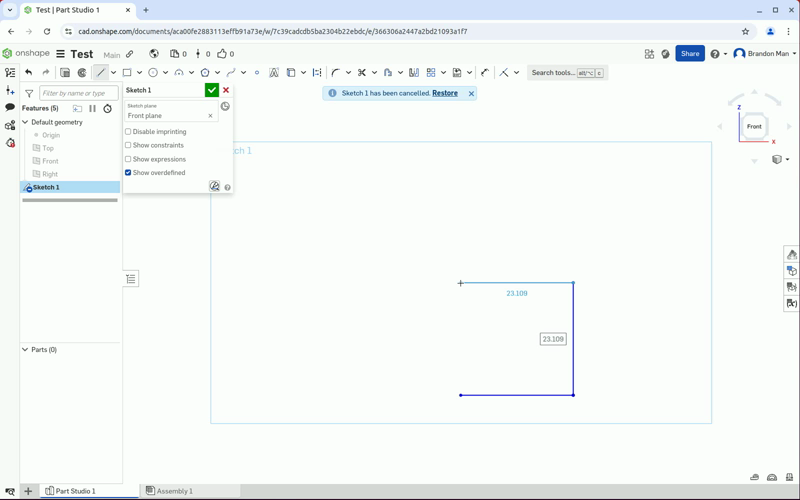
click(460, 282)
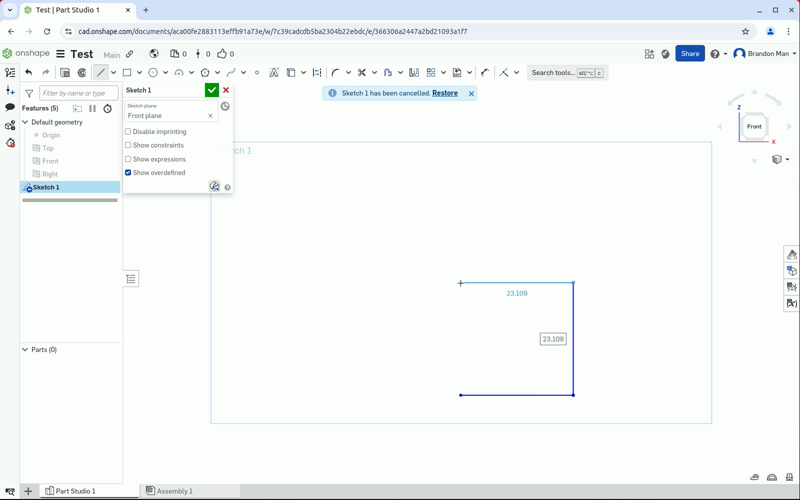
key_up(shift)
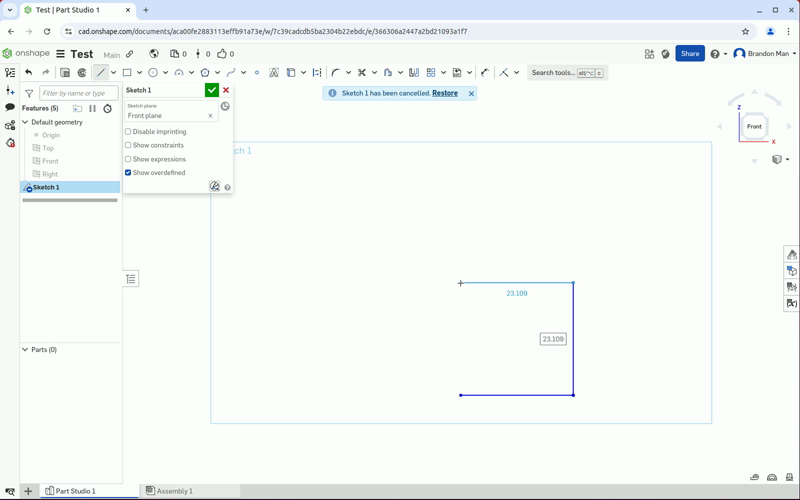
key_down(shift)
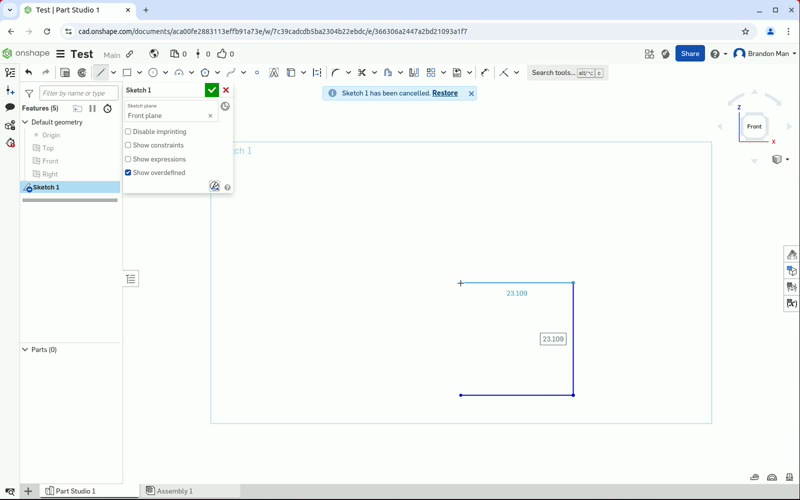
mouse_move(460, 395)
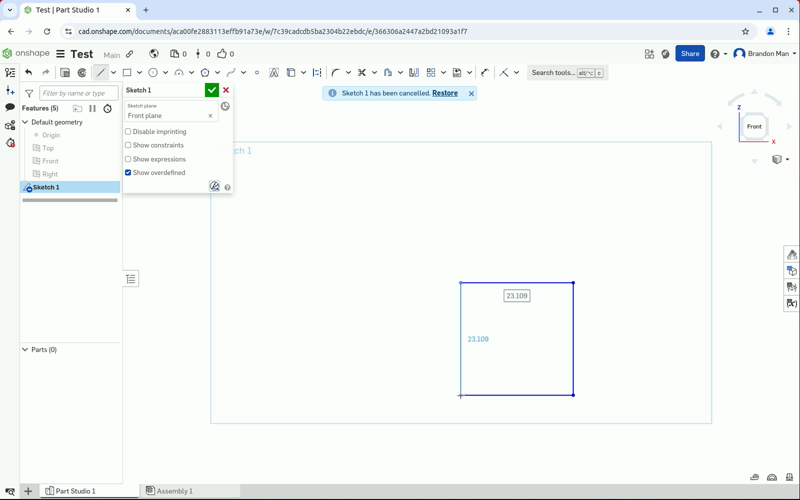
key_up(shift)
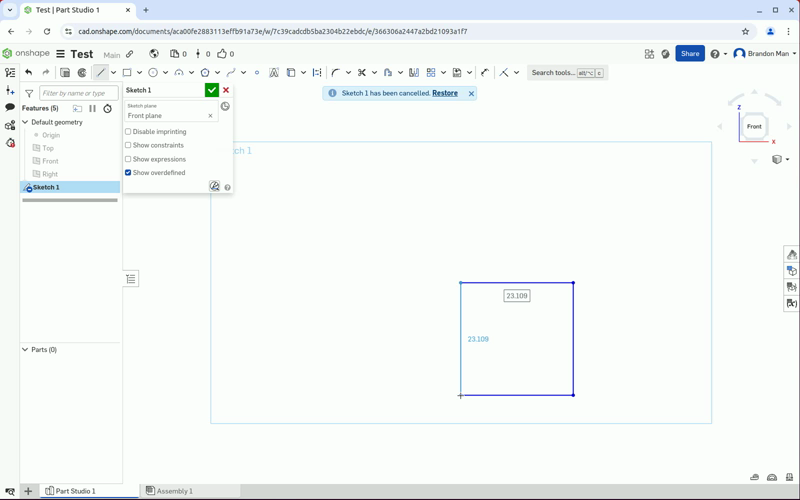
click(460, 395)
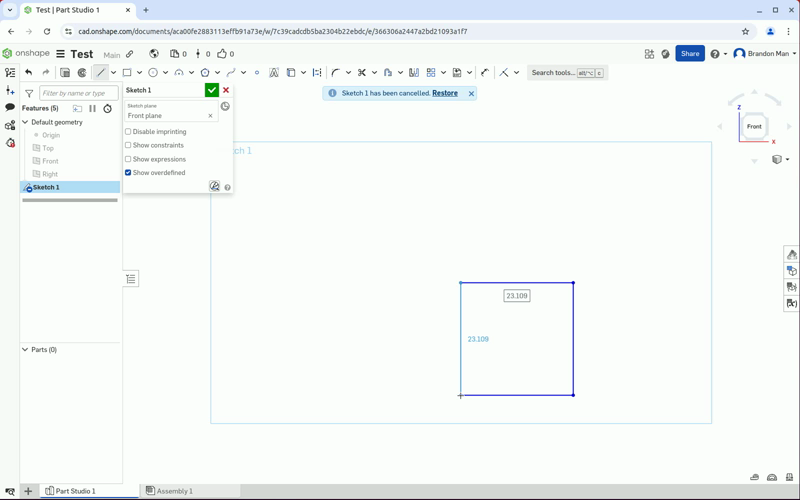
key(esc)
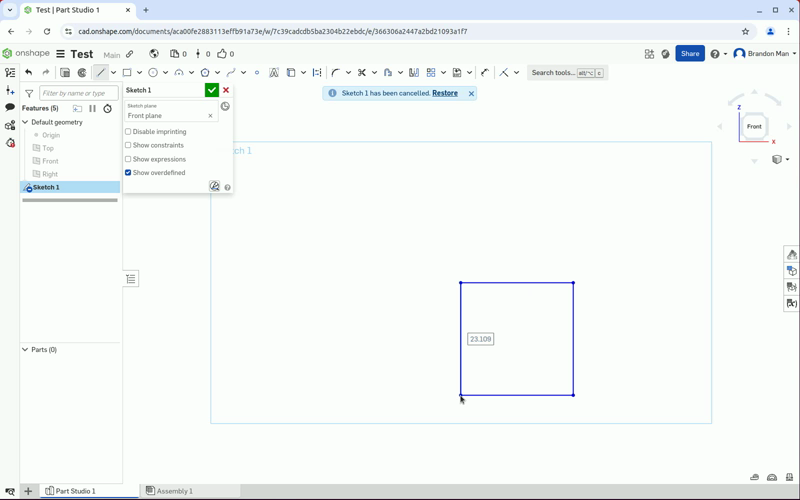
mouse_move(474, 374)
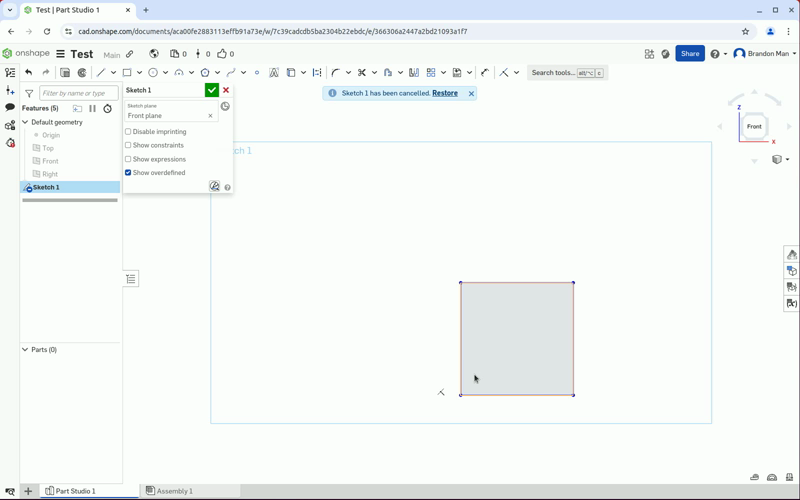
click(474, 374)
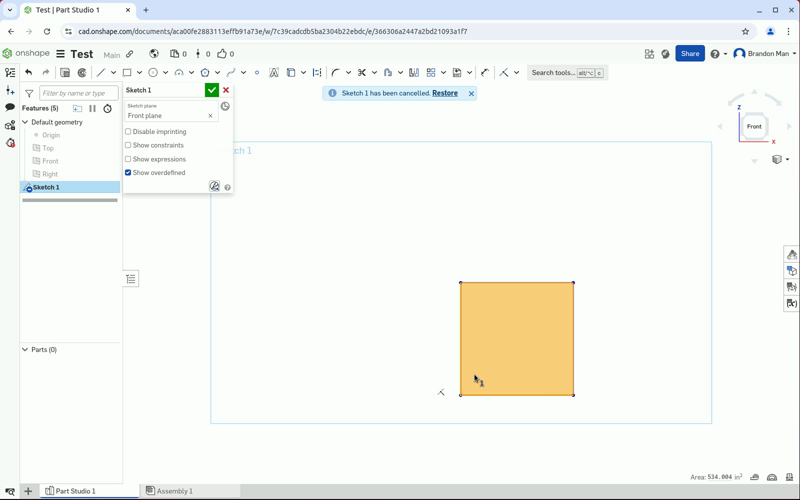
mouse_move(73, 352)
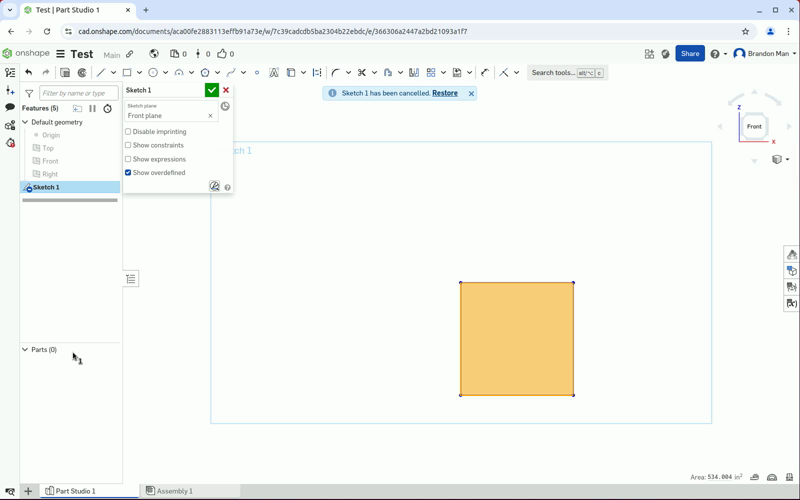
key(shift+y)
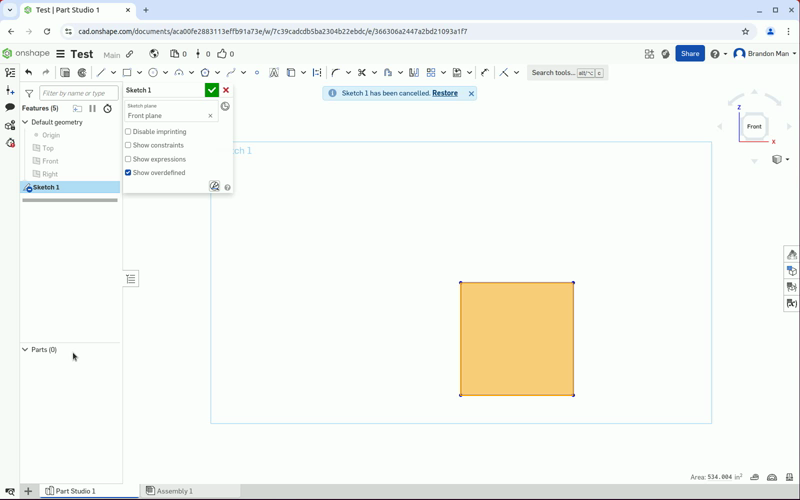
key(shift+e)
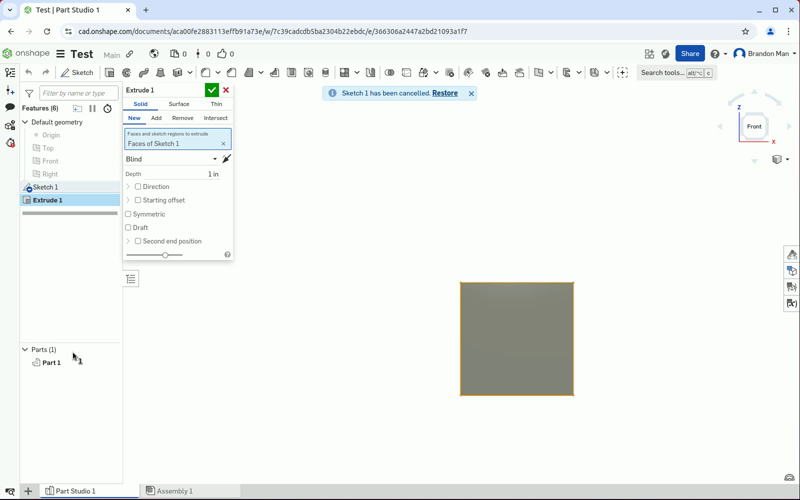
mouse_move(143, 106)
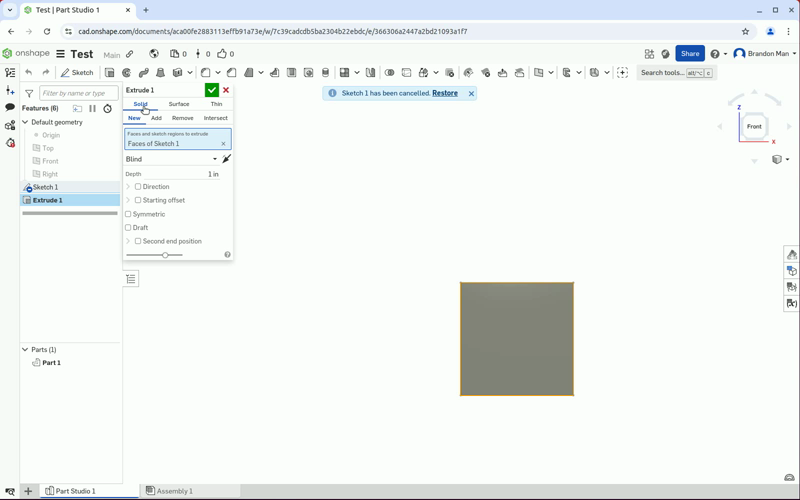
click(143, 106)
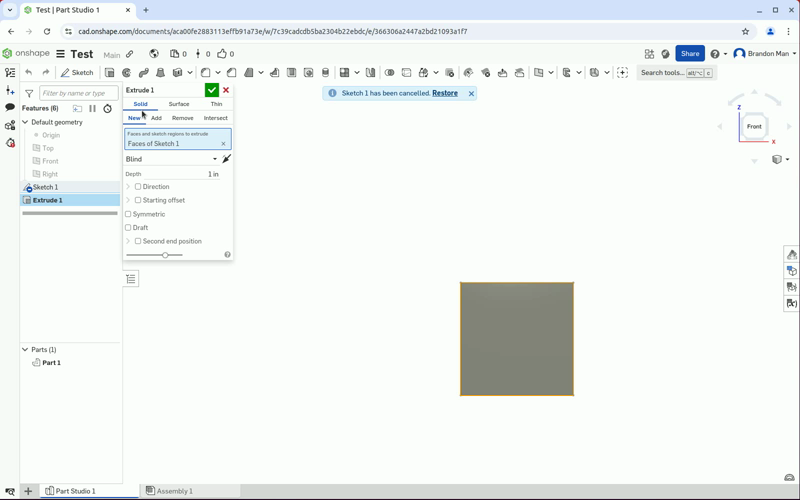
mouse_move(137, 120)
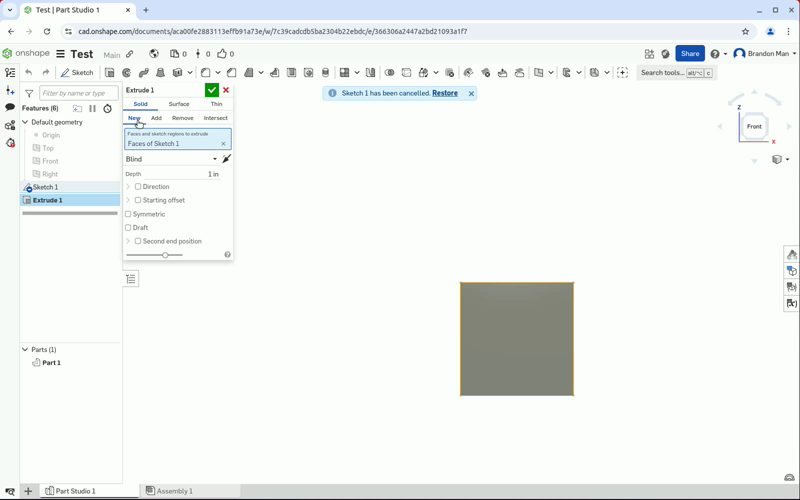
click(137, 120)
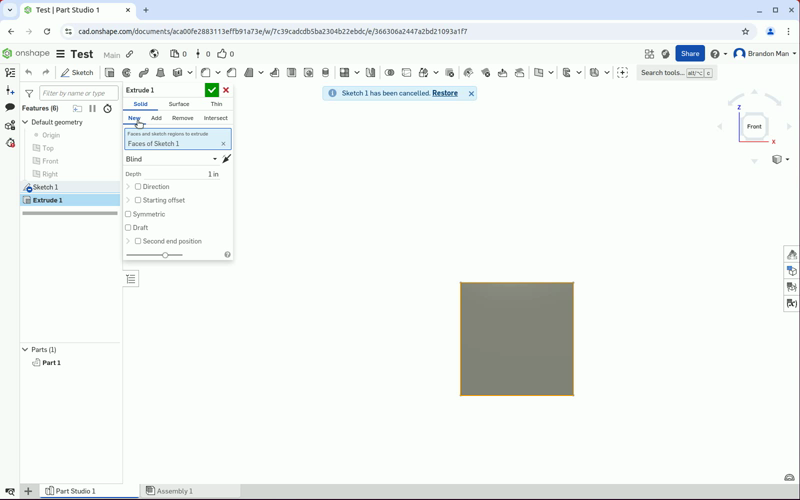
key(tab, 4)
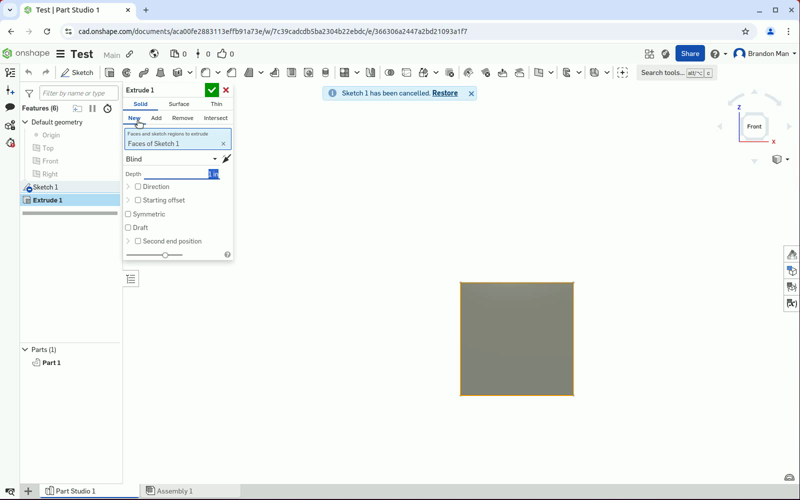
text(23.108)
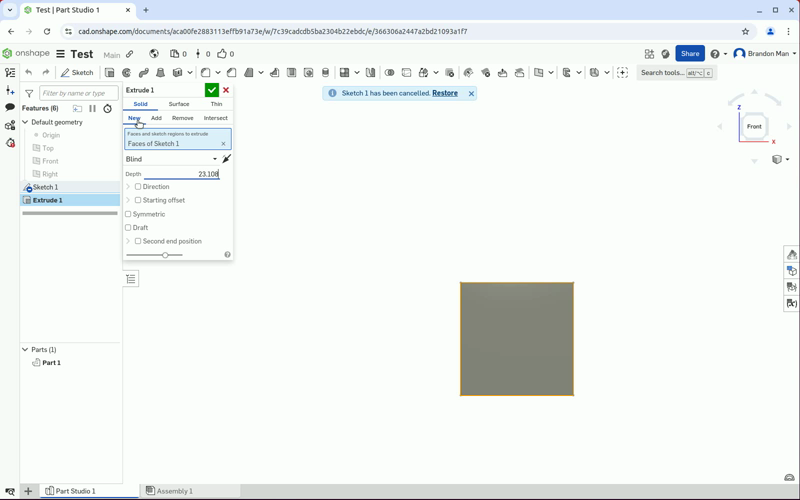
key(enter)
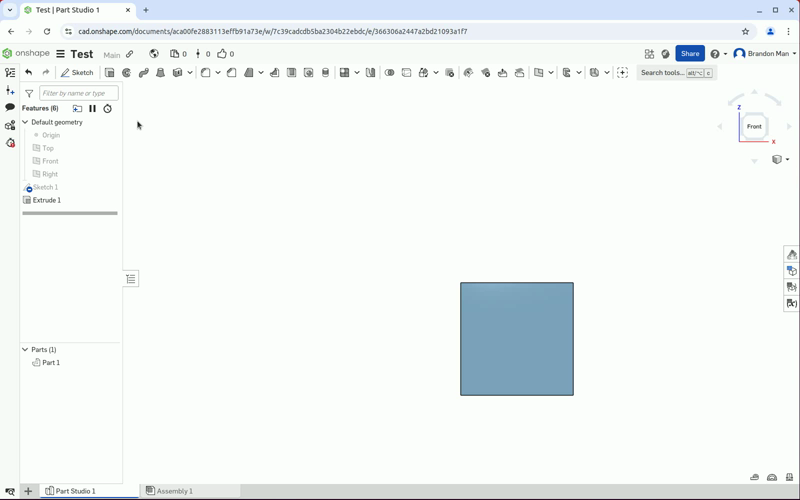
key(shift+h)
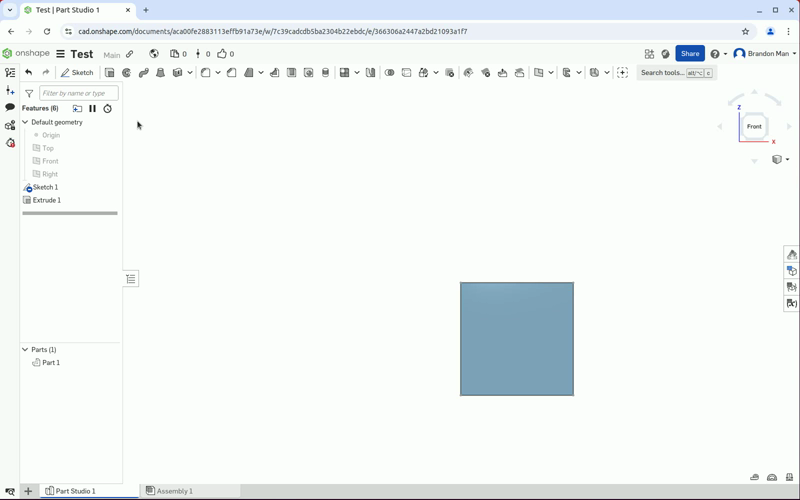
key(shift+h)
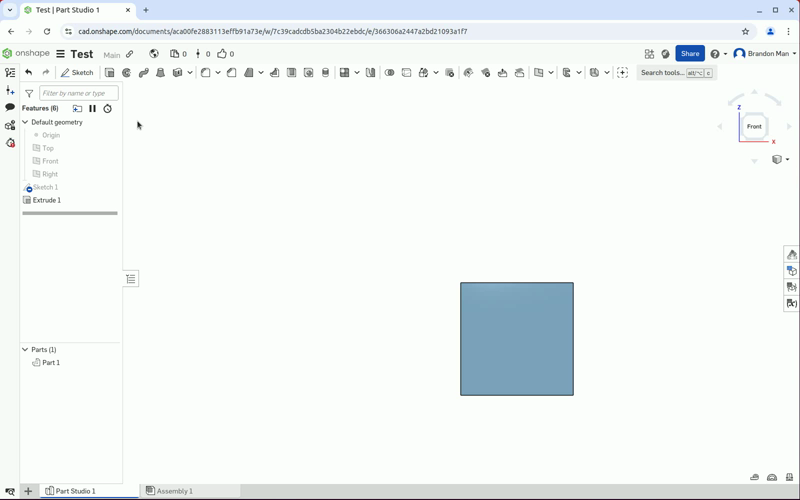
mouse_move(73, 189)
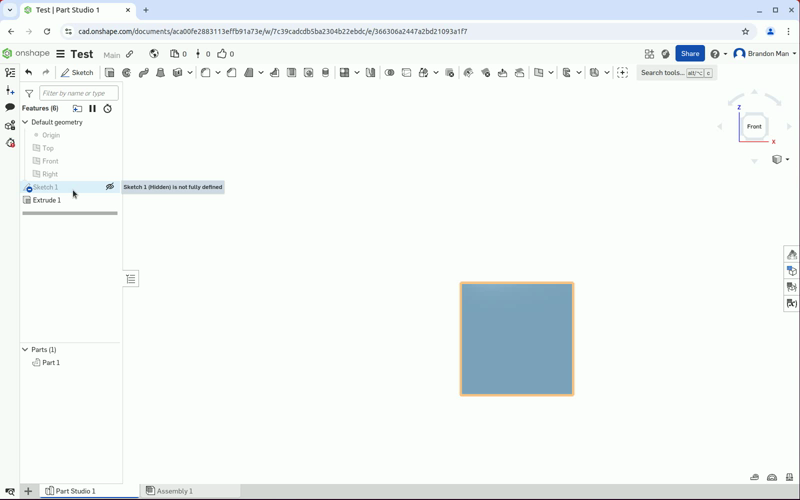
click(73, 189)
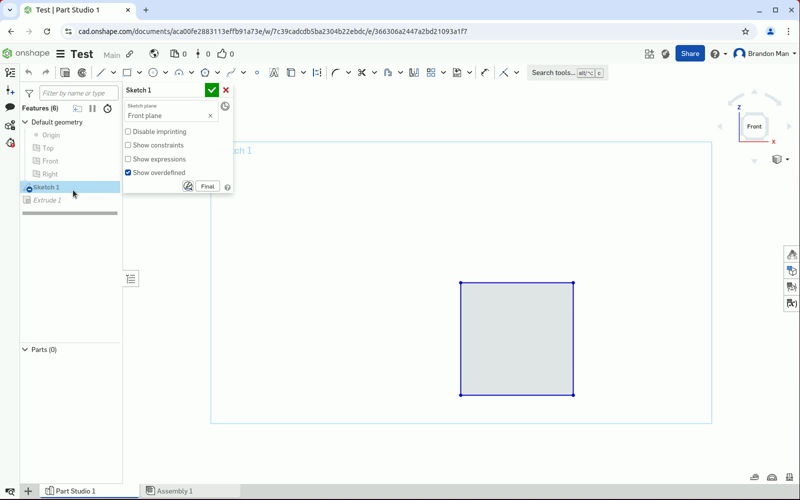
mouse_move(229, 92)
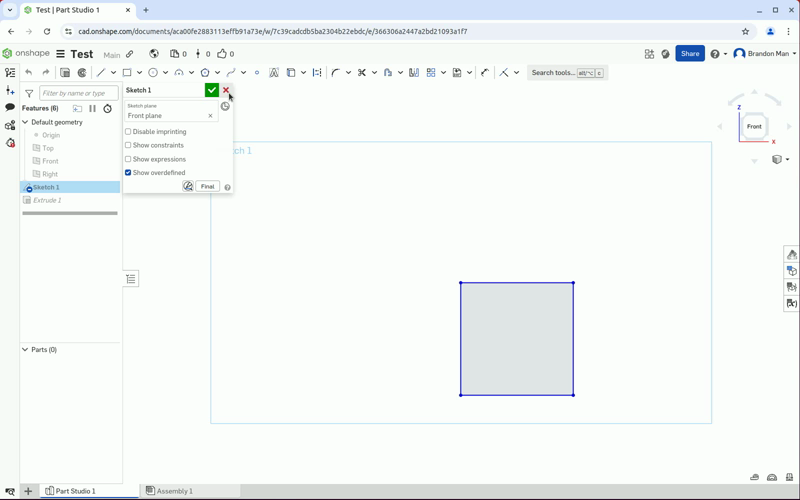
click(229, 92)
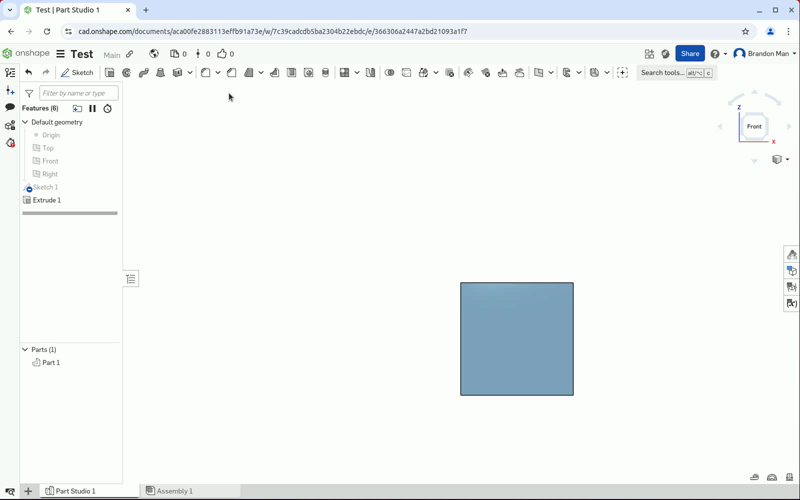
mouse_move(541, 75)
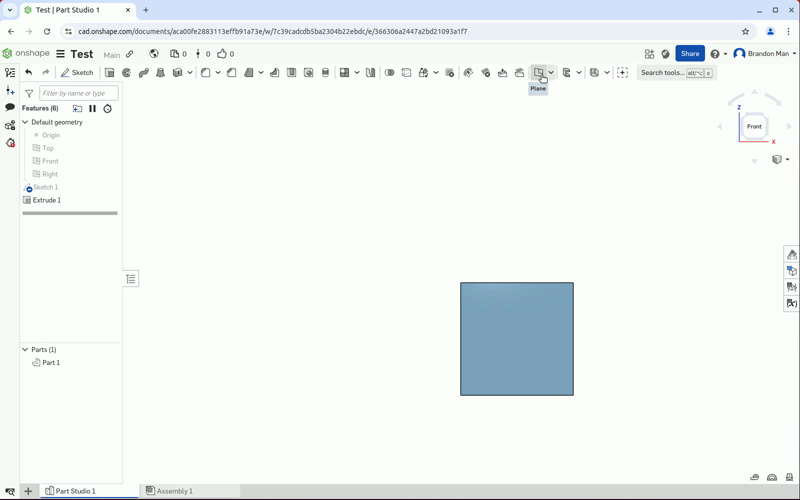
click(541, 75)
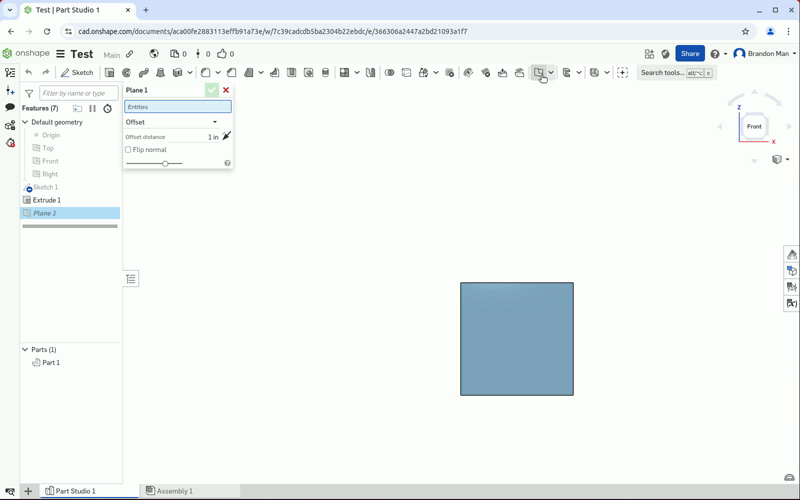
mouse_move(73, 163)
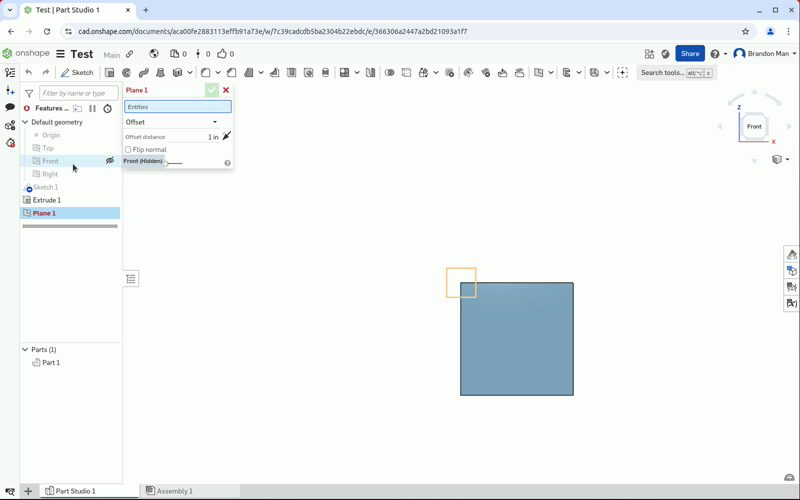
click(73, 163)
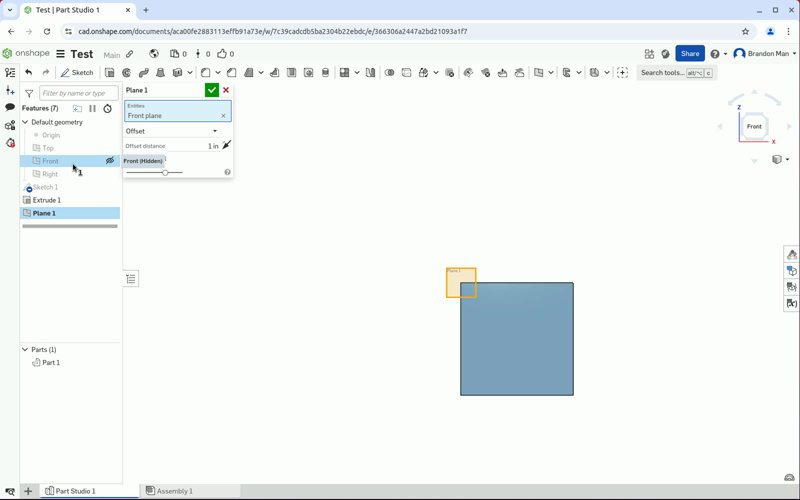
key(tab, 2)
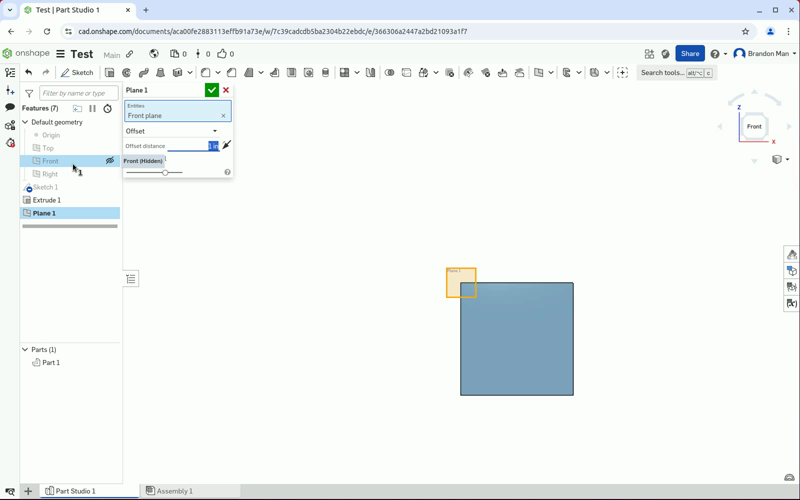
text(23.108)
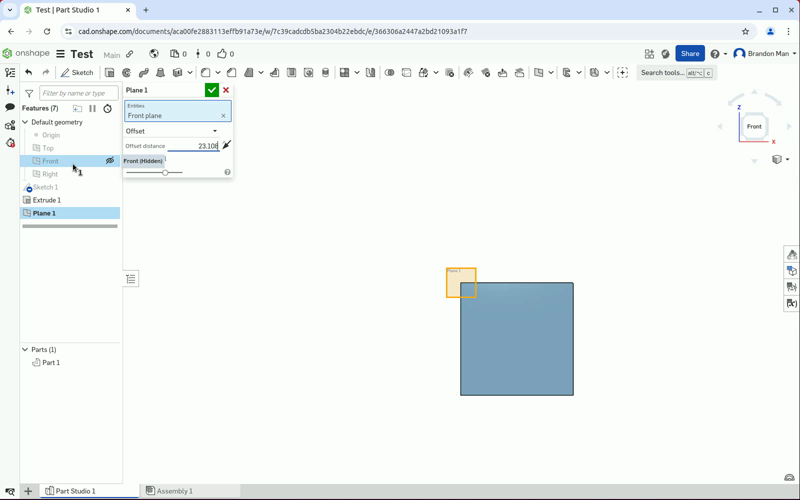
key(enter, 2)
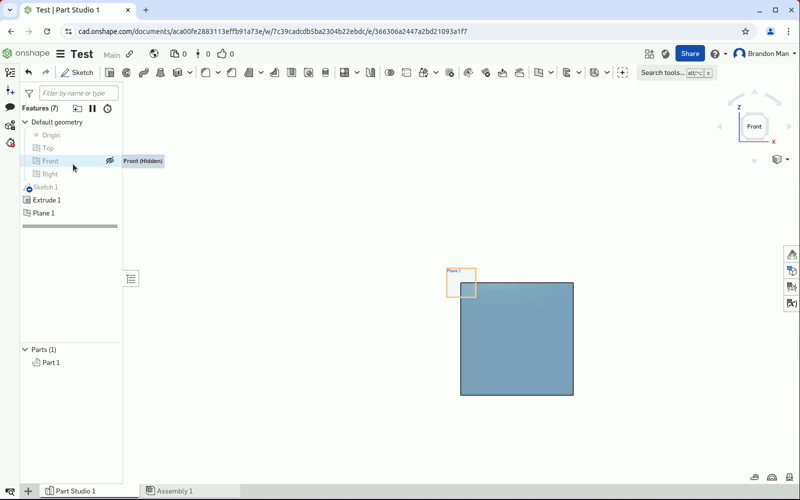
key(shift+s)
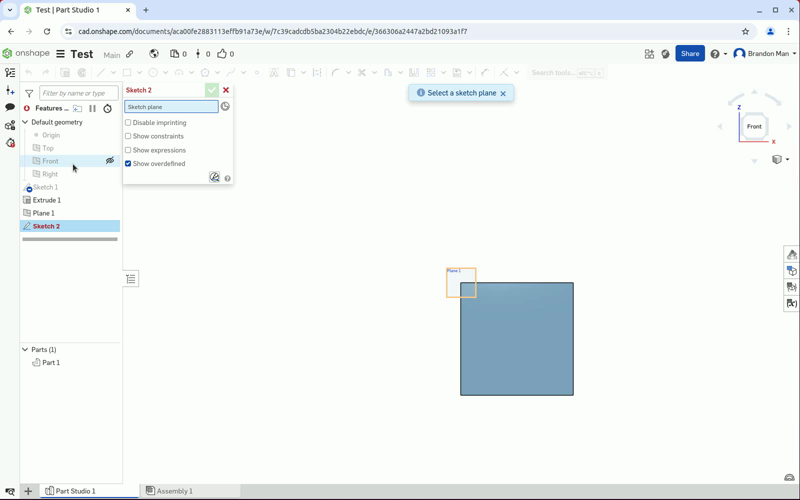
mouse_move(73, 215)
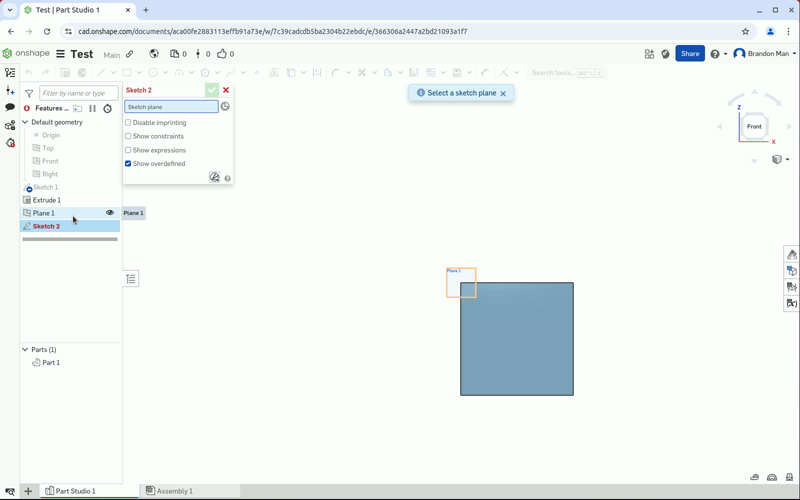
click(73, 215)
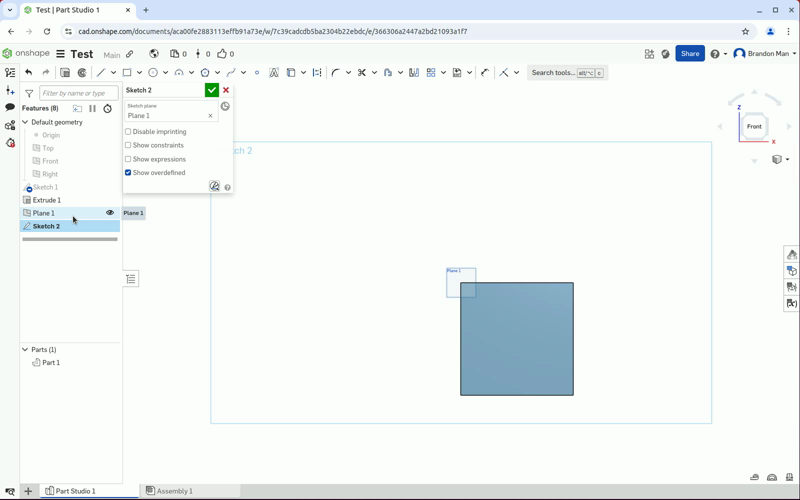
mouse_move(73, 352)
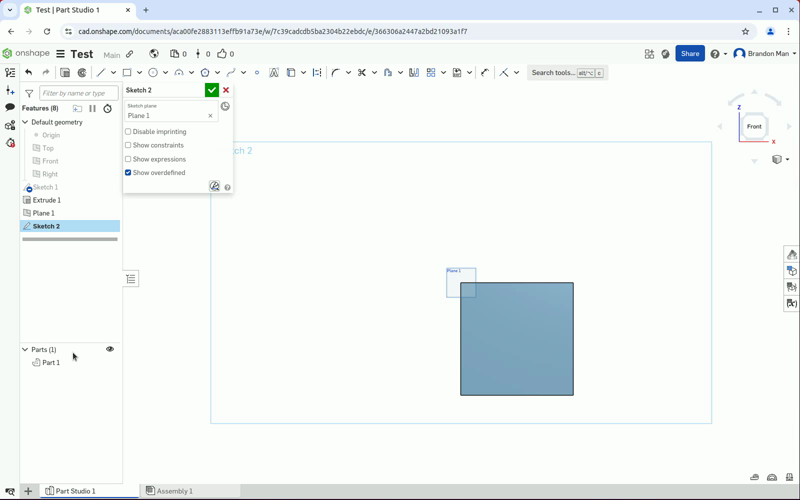
key(y)
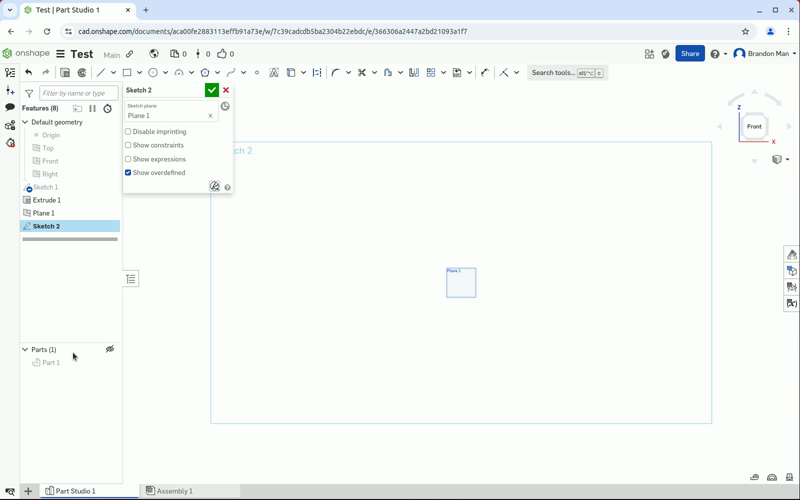
key(l)
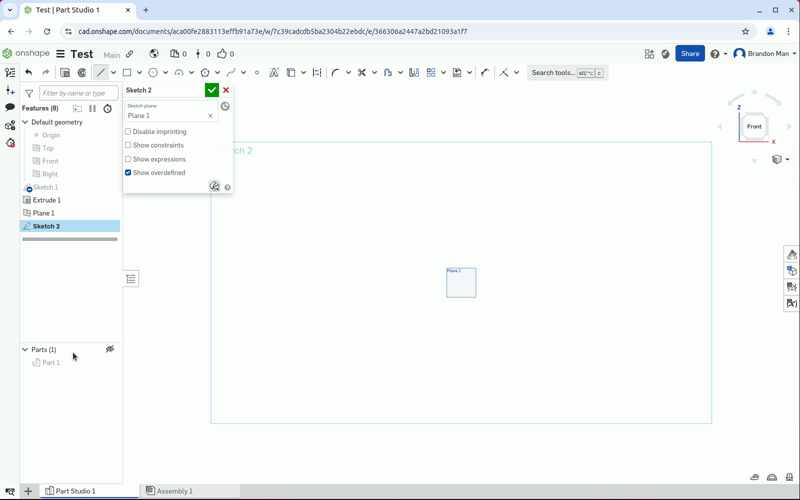
key_down(shift)
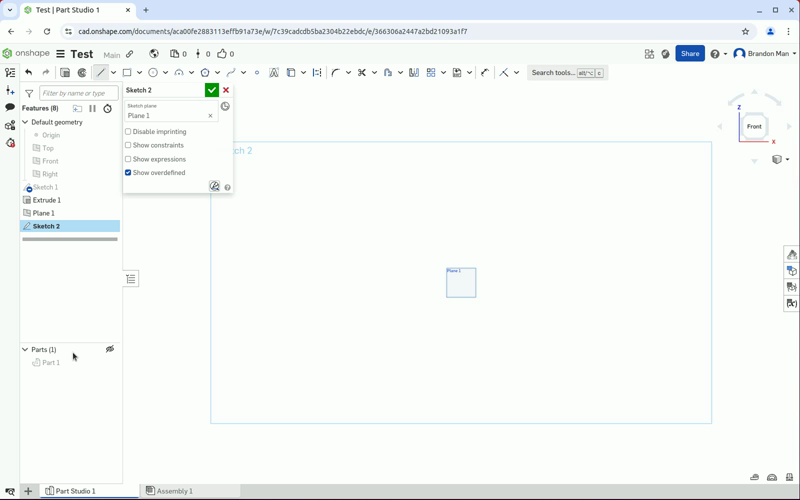
mouse_move(483, 373)
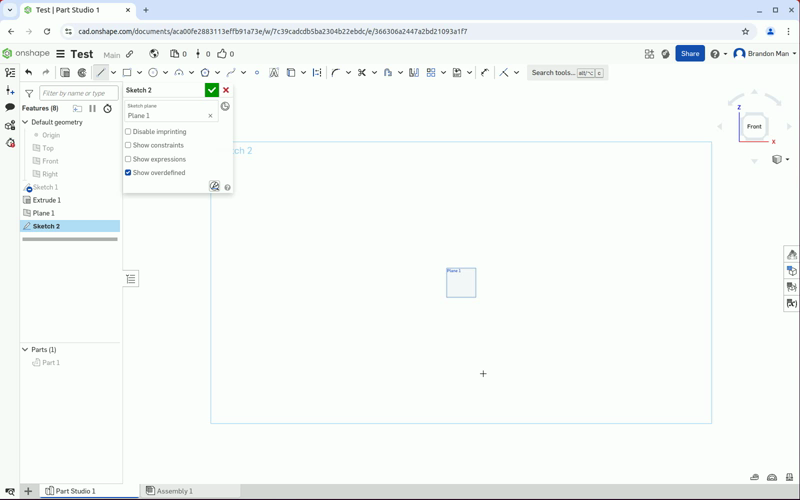
click(483, 373)
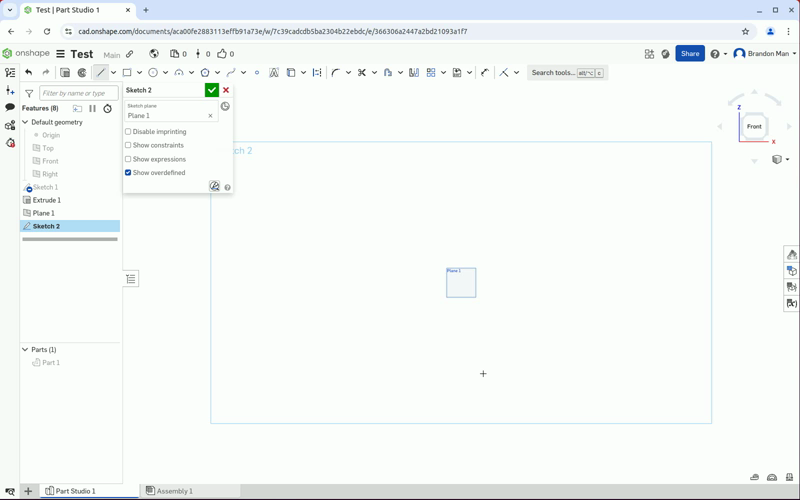
key_up(shift)
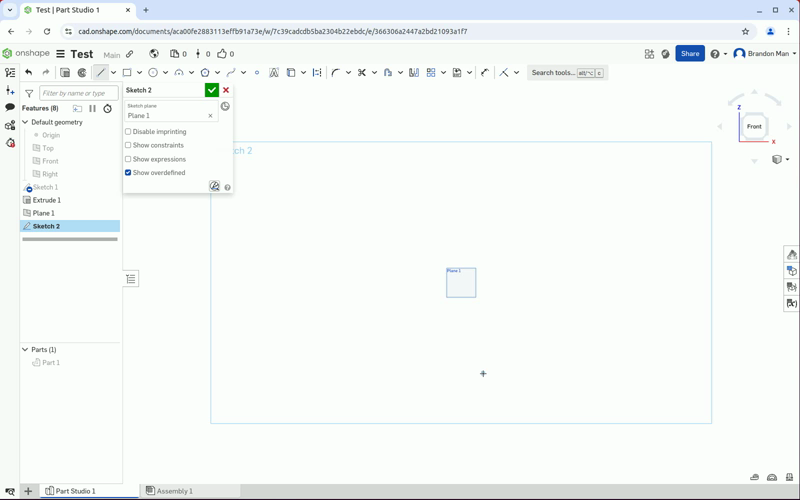
key_down(shift)
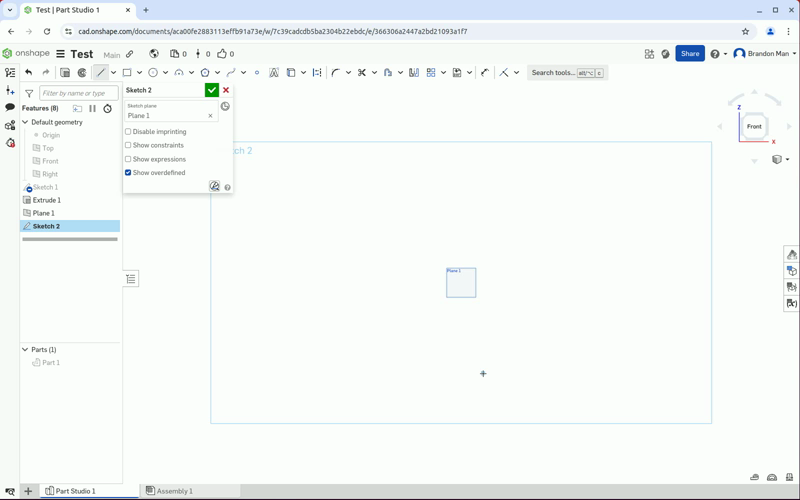
mouse_move(573, 373)
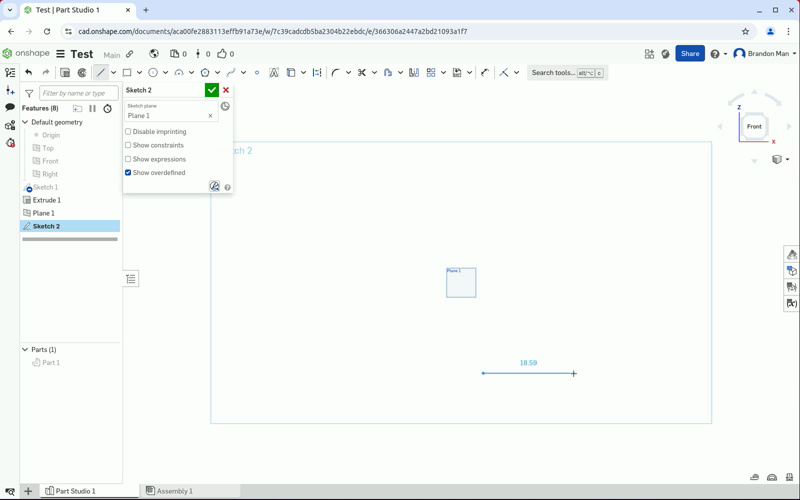
click(573, 373)
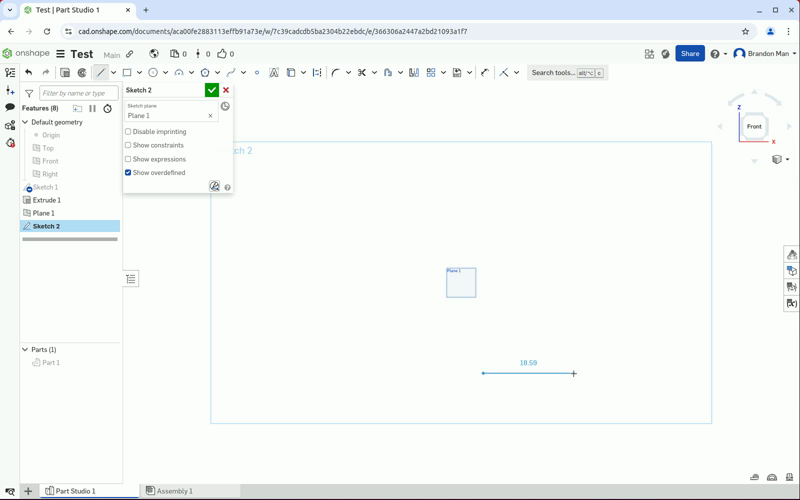
key_up(shift)
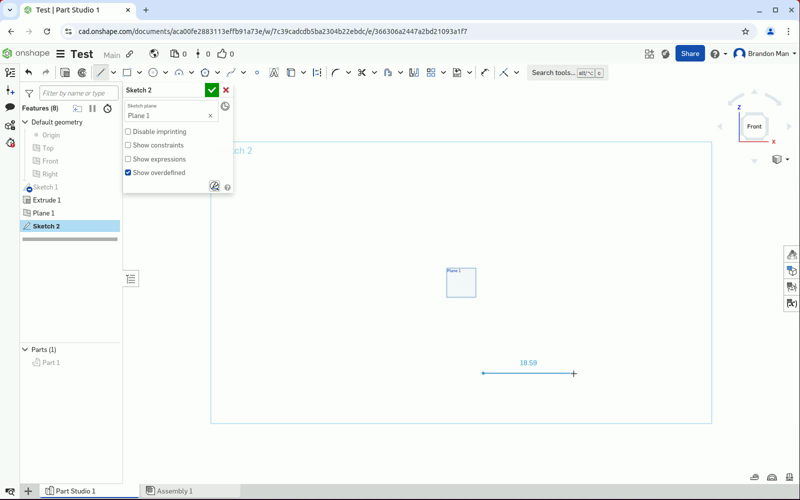
key_down(shift)
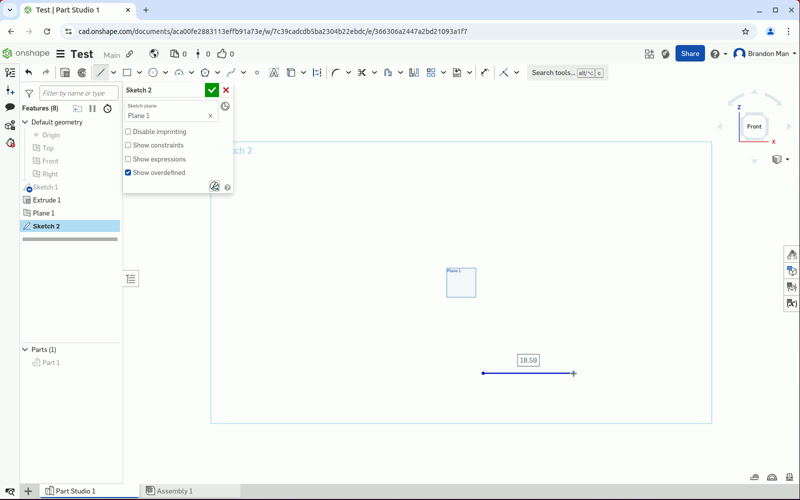
mouse_move(573, 282)
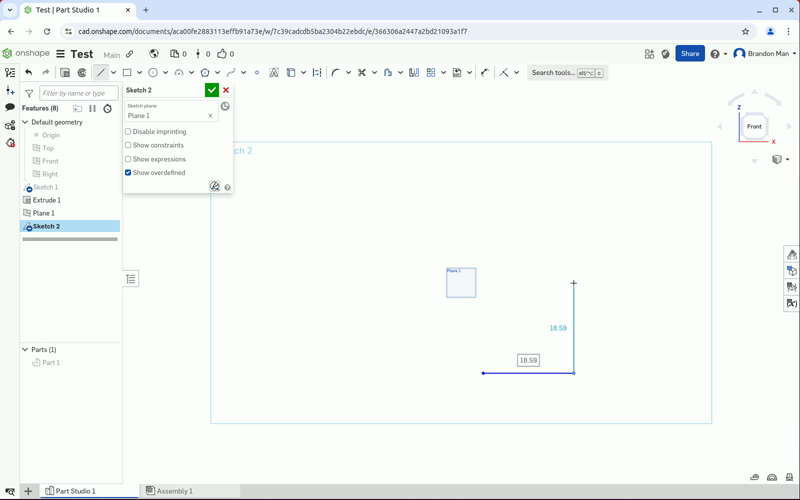
click(573, 282)
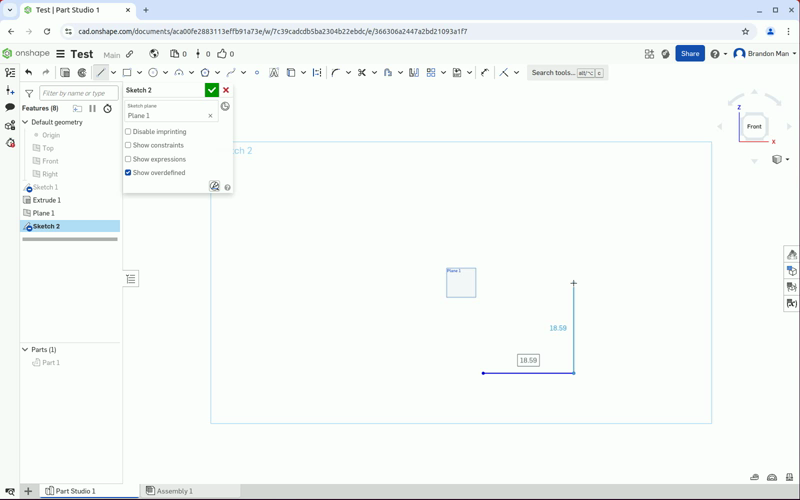
key_up(shift)
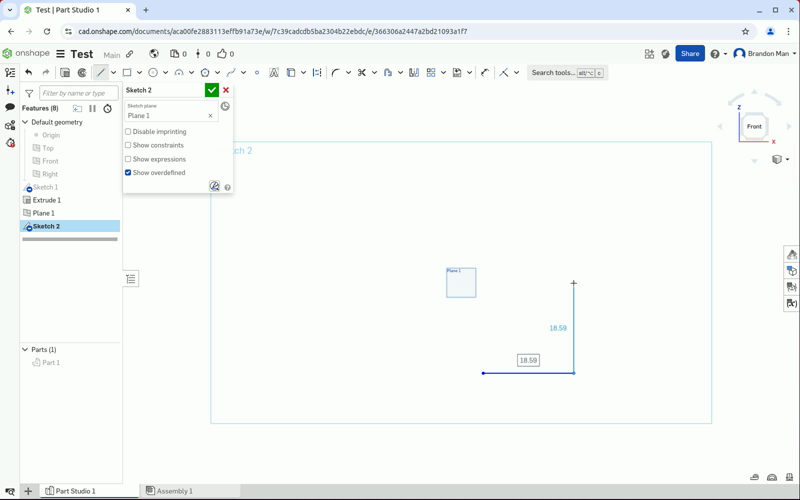
key_down(shift)
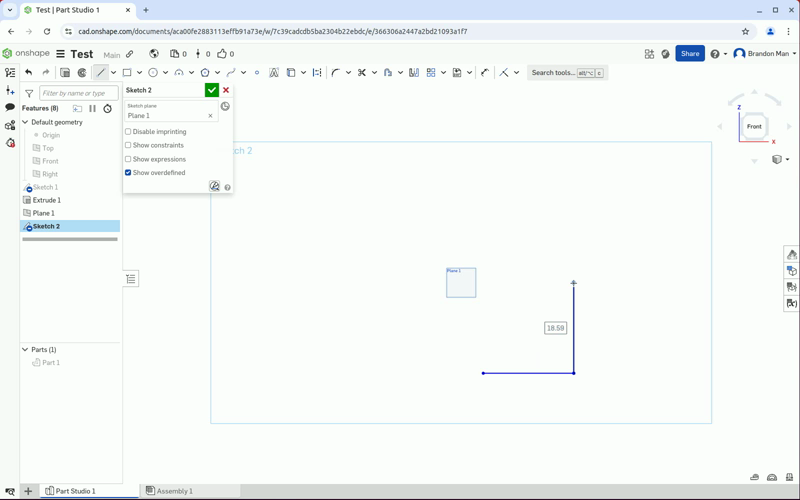
mouse_move(483, 282)
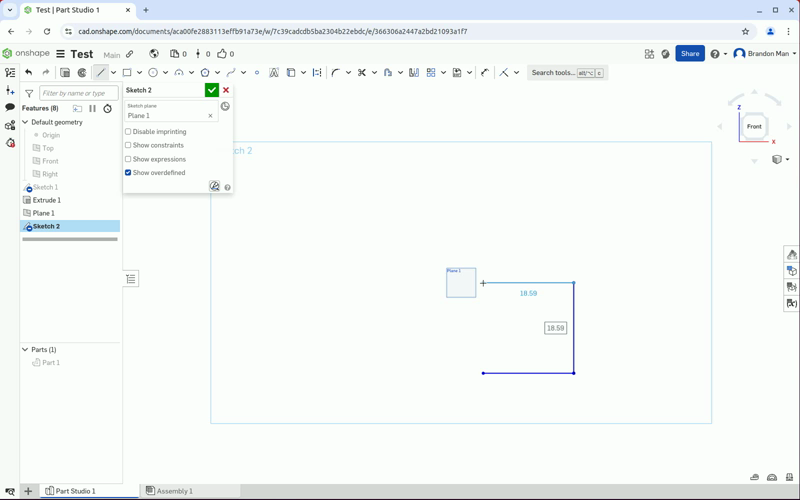
click(483, 282)
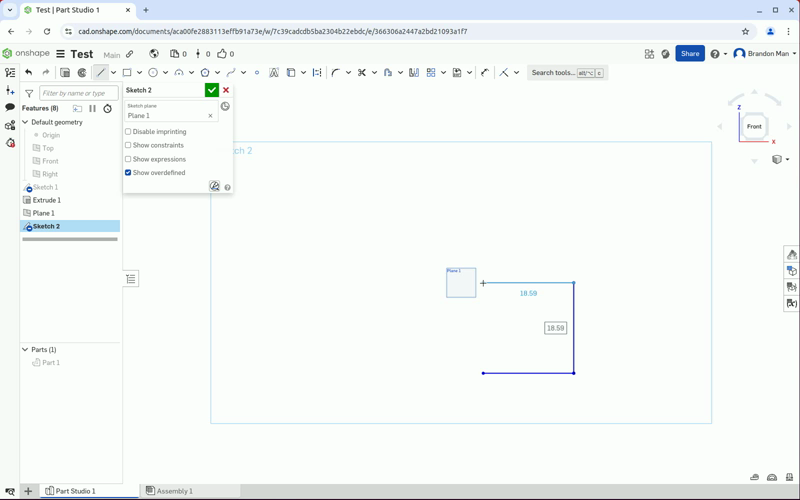
key_up(shift)
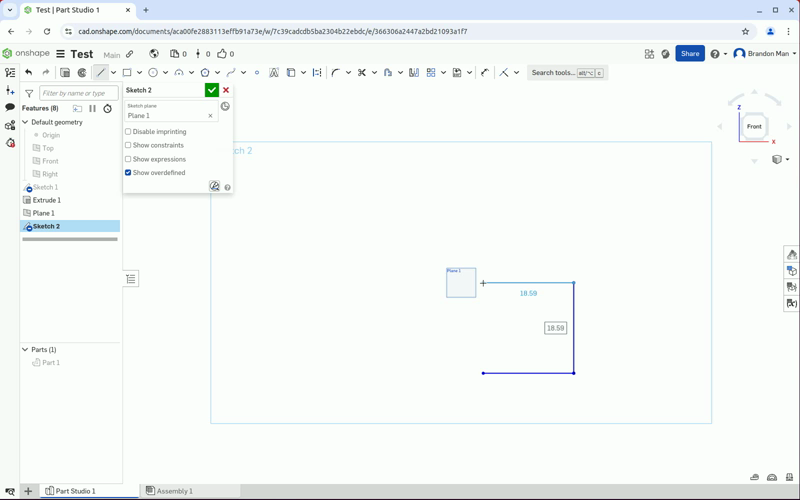
key_down(shift)
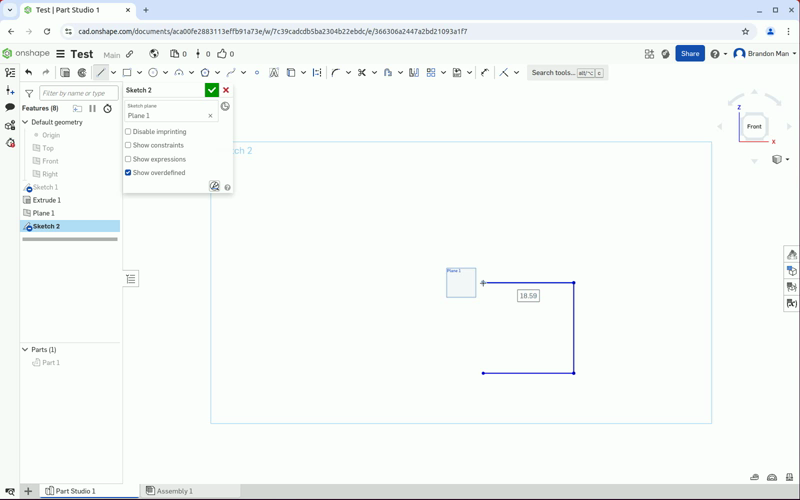
mouse_move(483, 373)
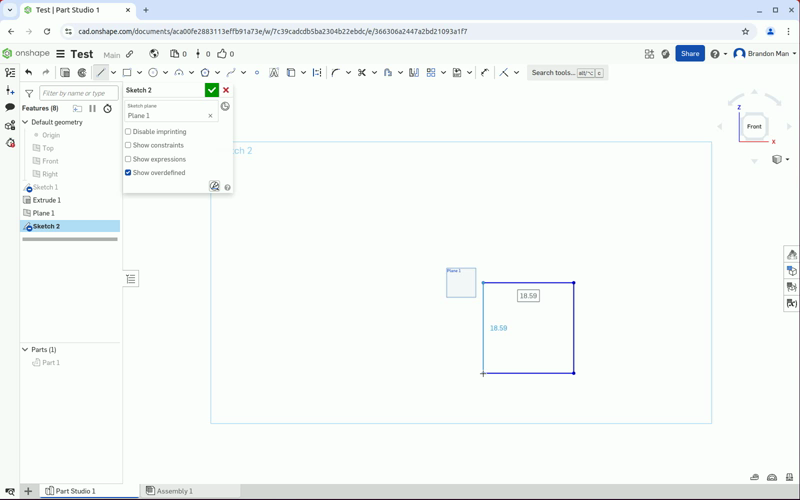
key_up(shift)
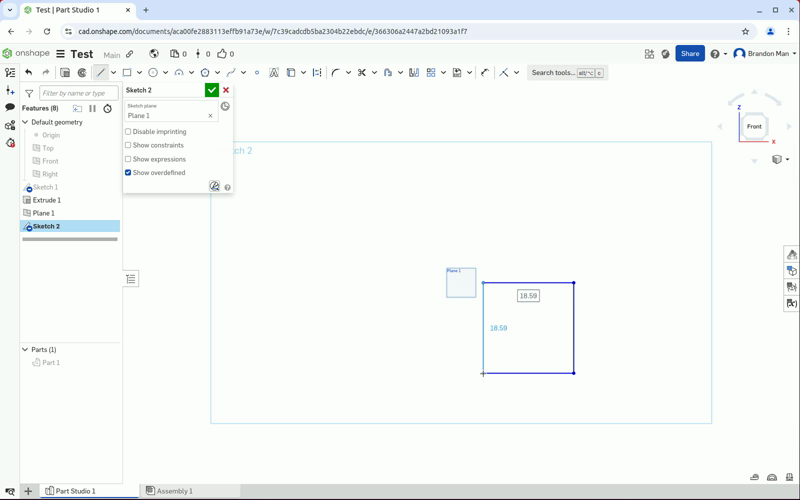
click(483, 373)
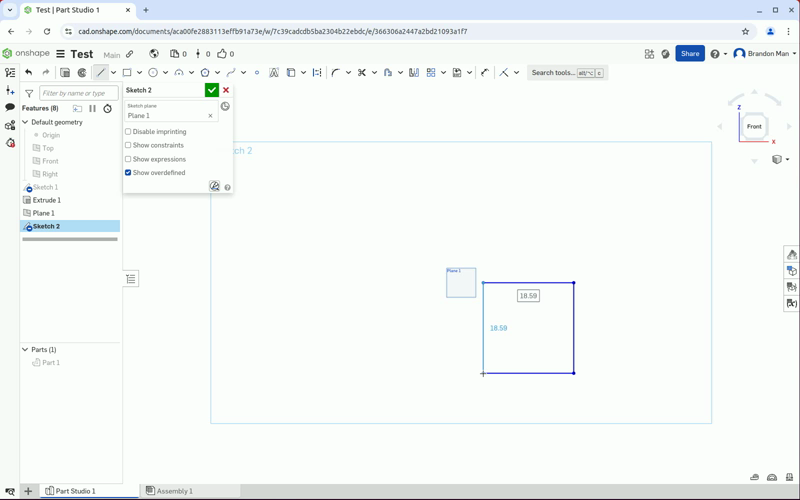
key(esc)
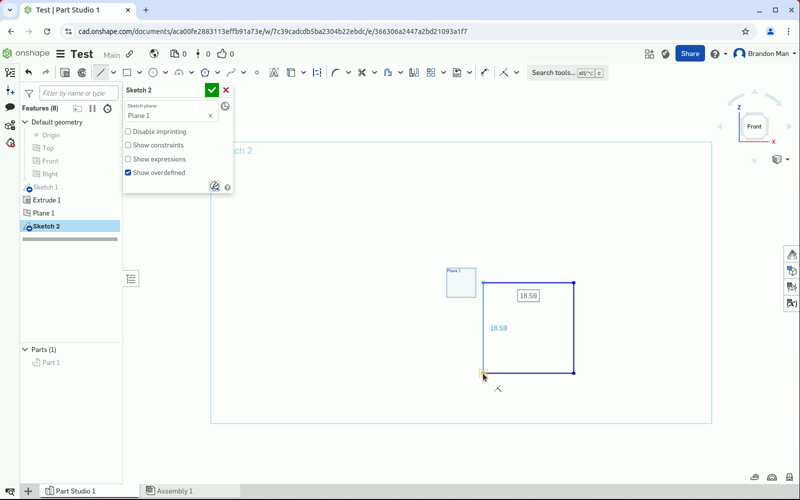
mouse_move(492, 306)
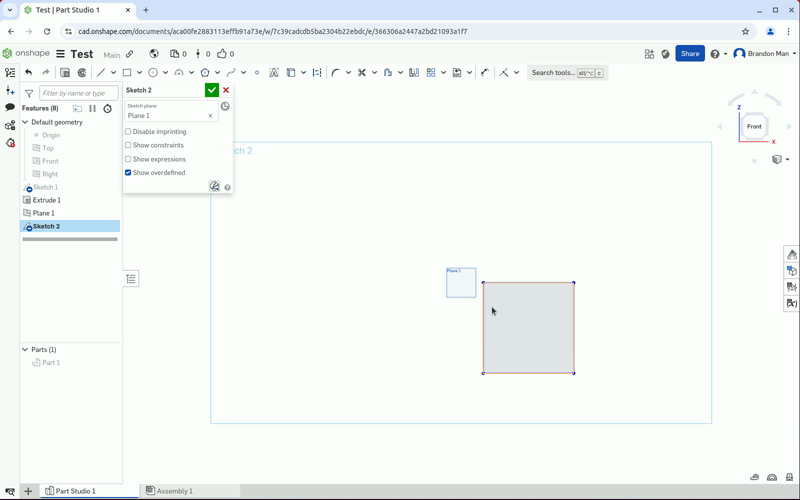
click(492, 306)
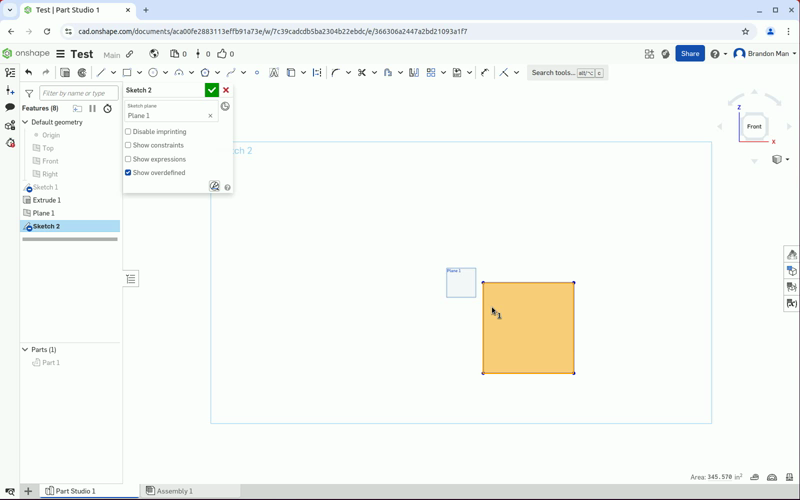
mouse_move(73, 352)
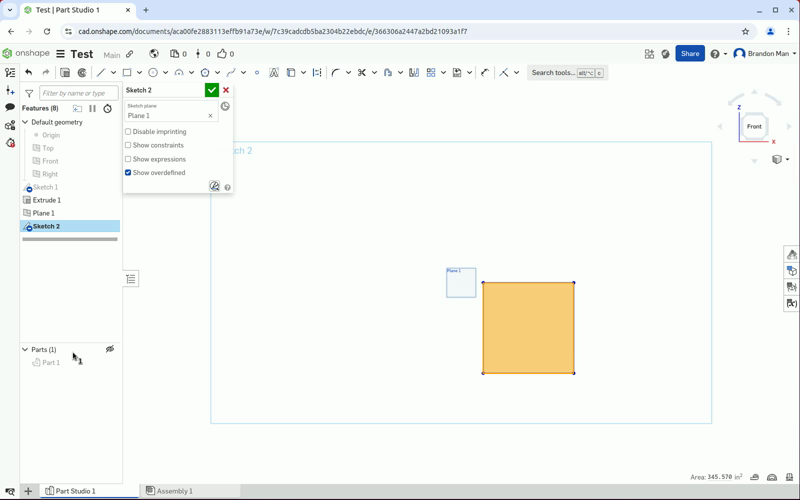
key(shift+y)
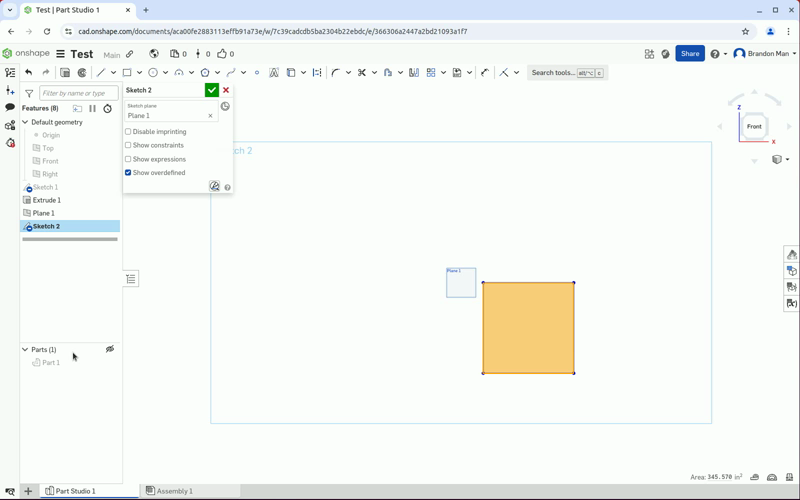
key(shift+e)
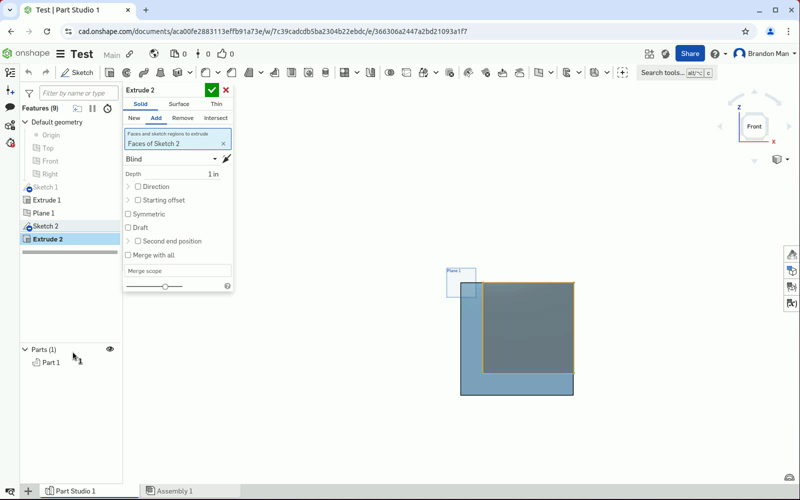
mouse_move(143, 106)
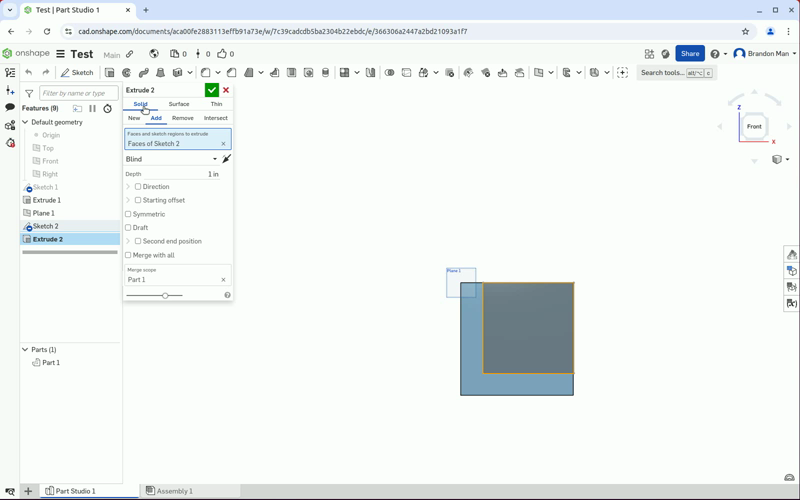
click(143, 106)
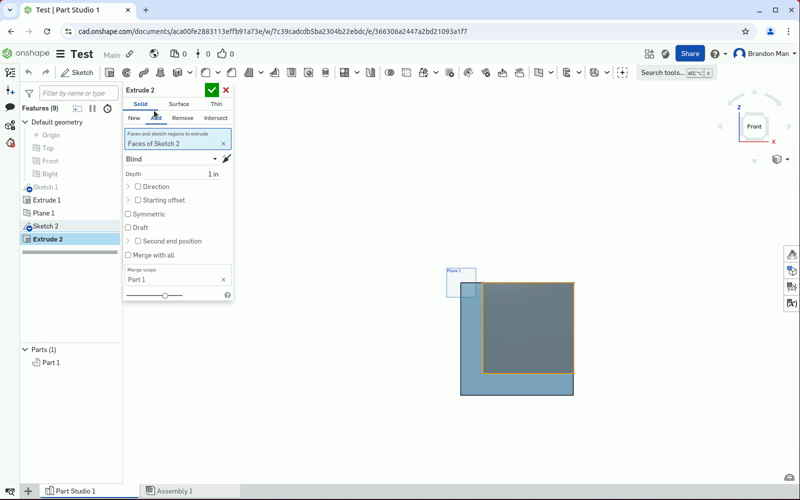
mouse_move(186, 120)
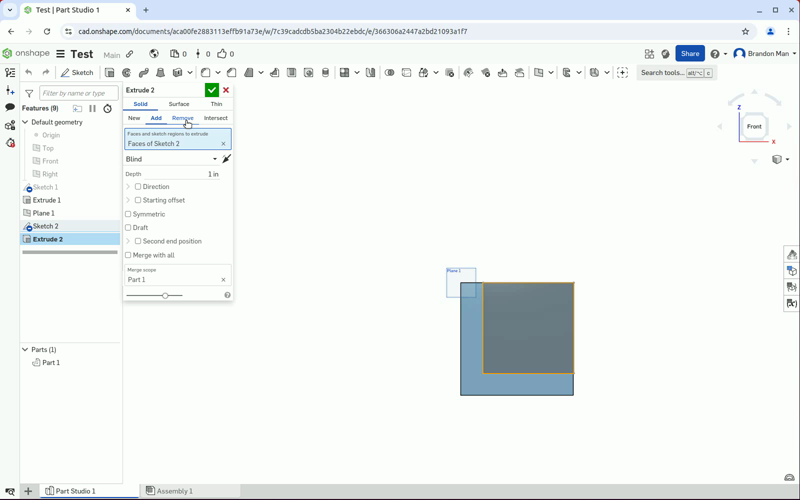
click(186, 120)
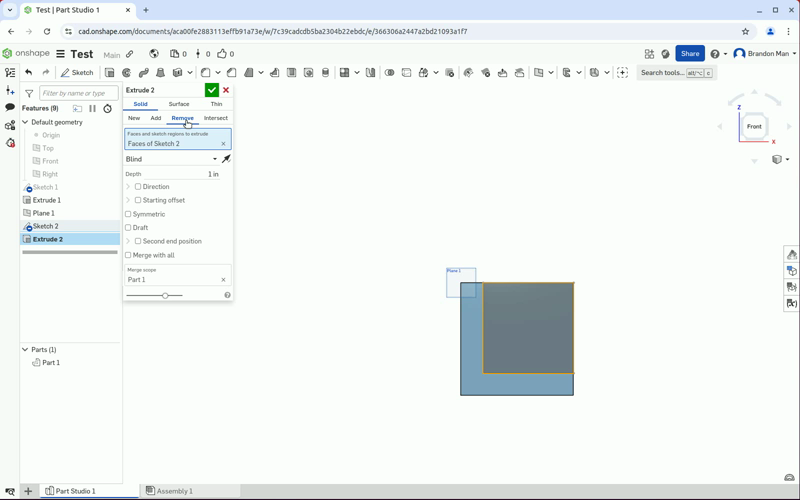
key(tab, 4)
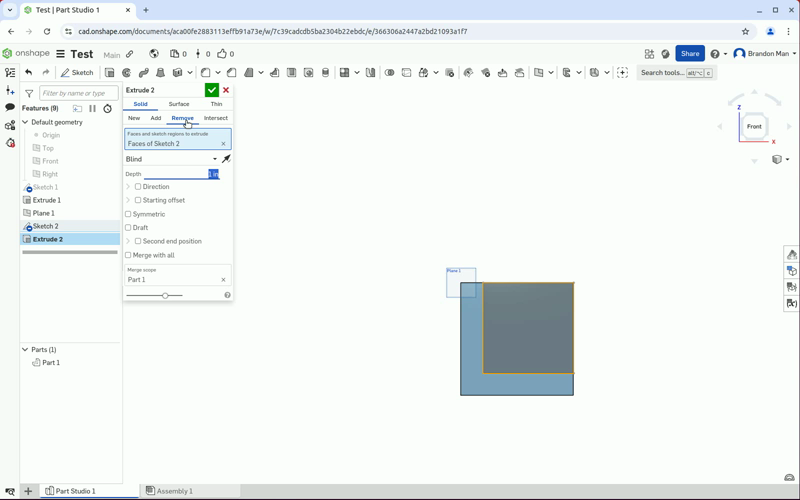
text(18.535)
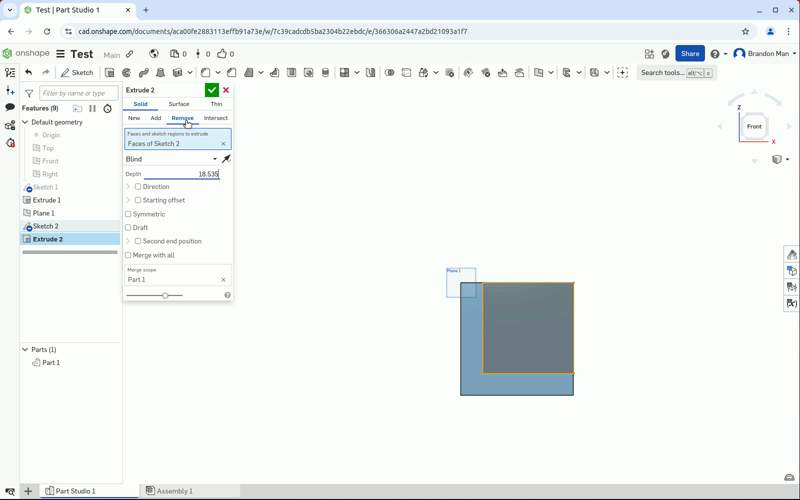
key(tab, 6)
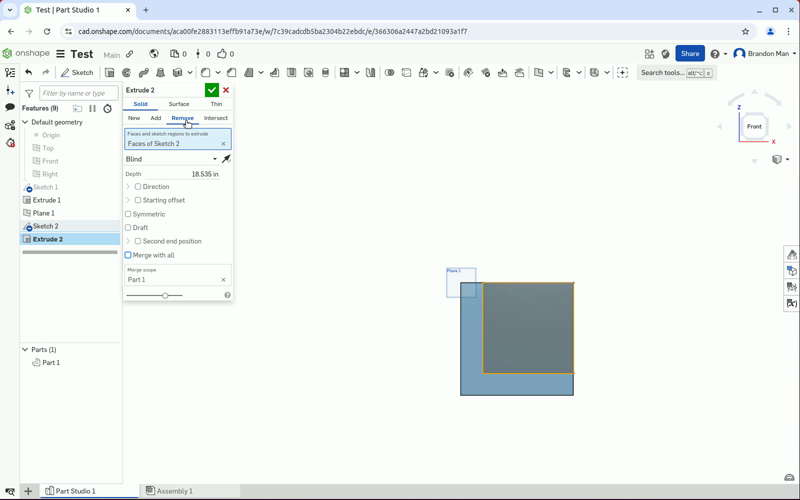
key(space)
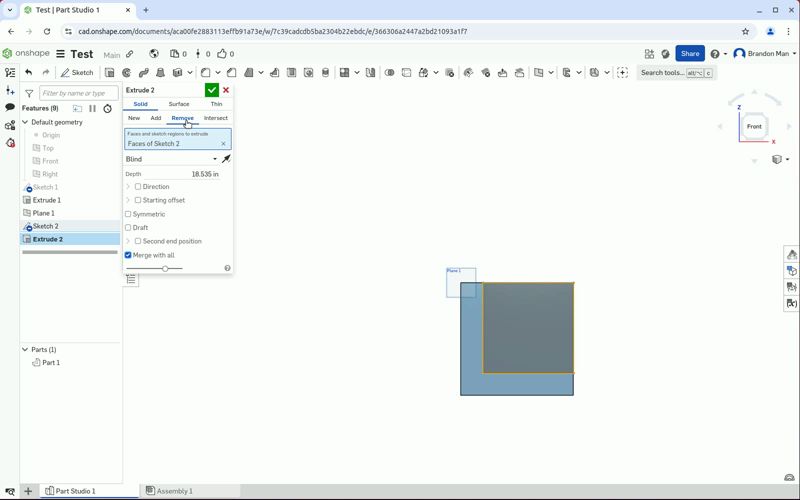
key(enter)
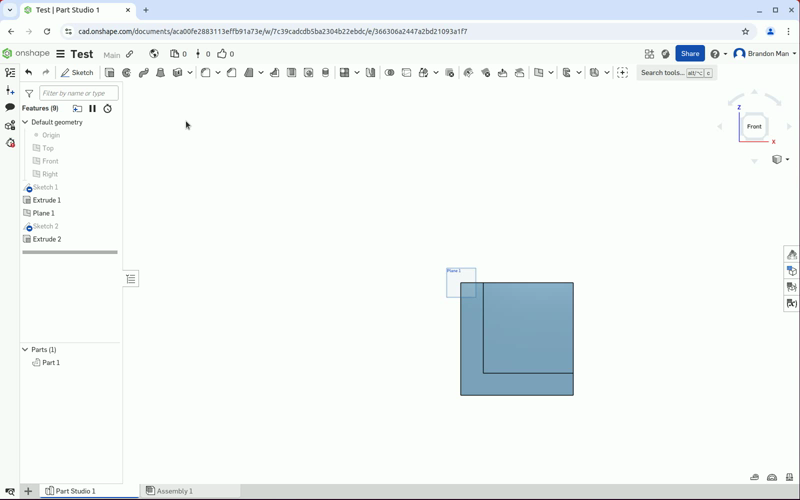
key(shift+h)
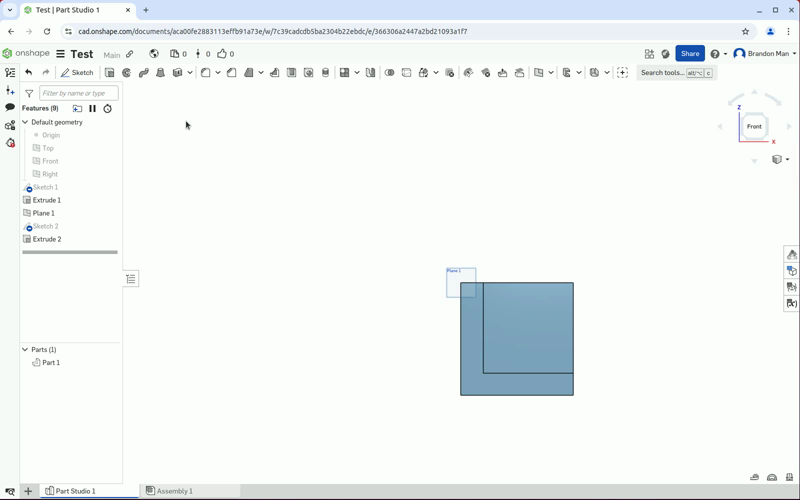
key(shift+h)
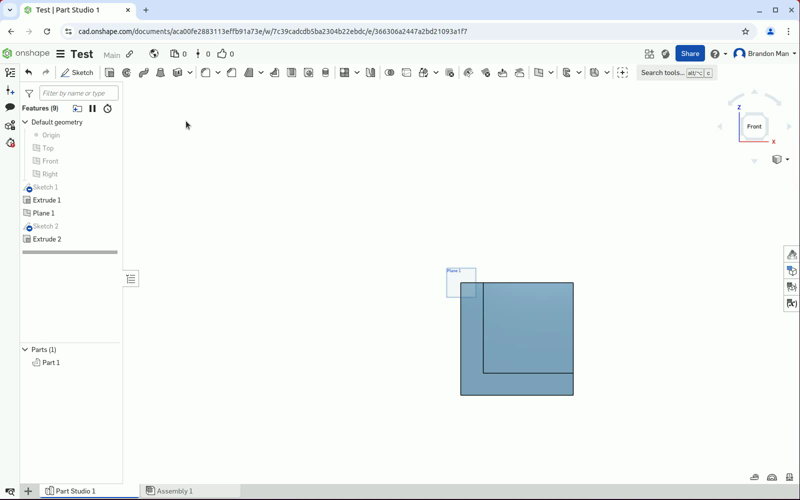
mouse_move(73, 189)
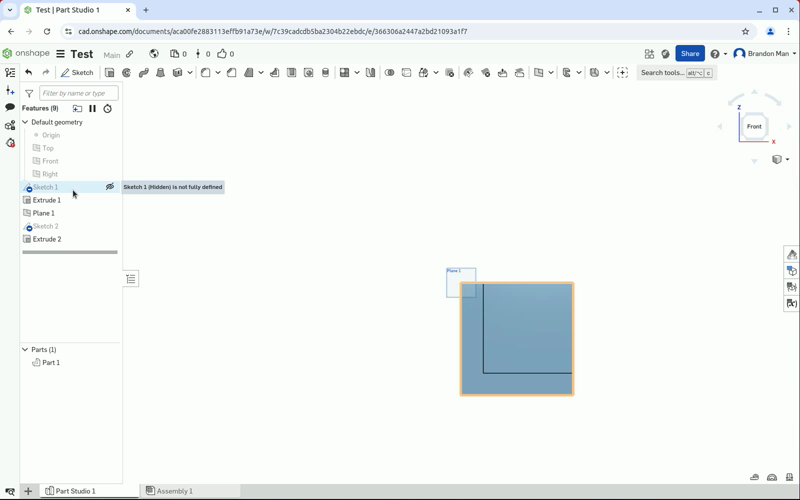
click(73, 189)
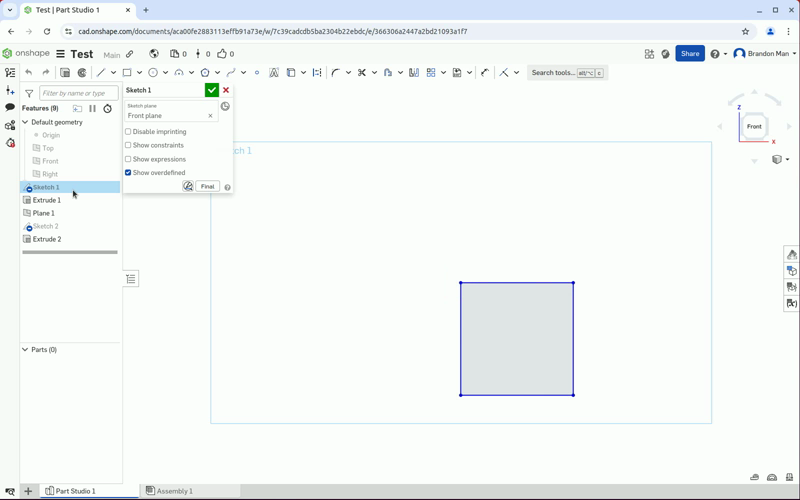
mouse_move(229, 92)
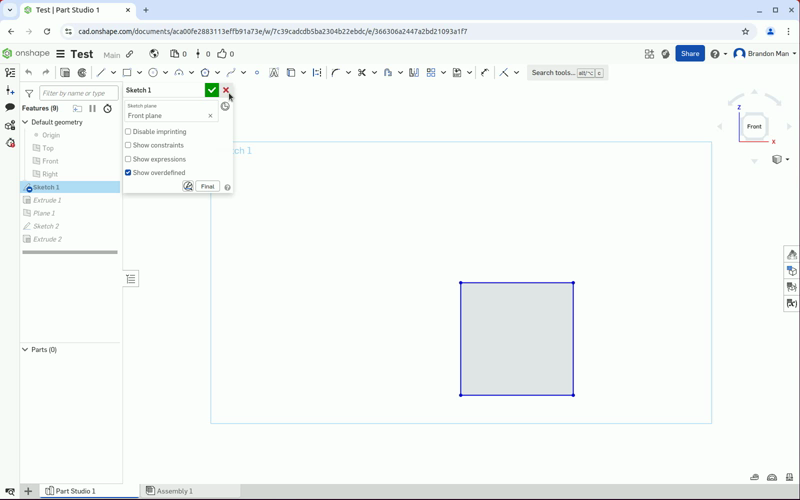
click(229, 92)
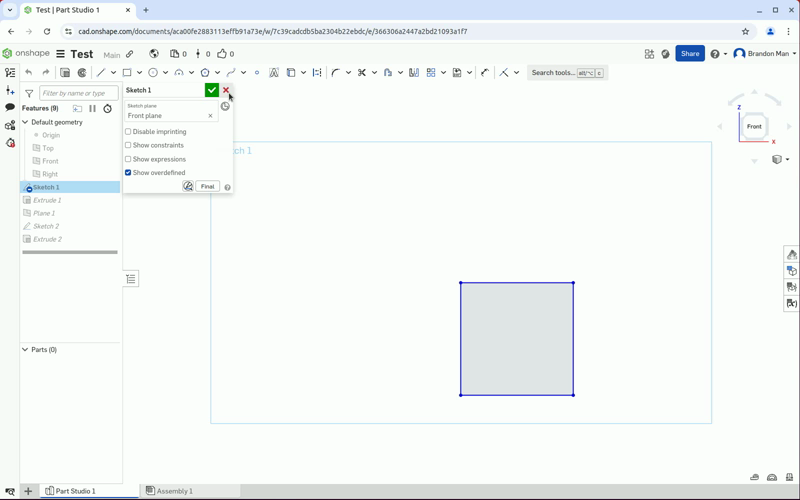
key(shift+s)
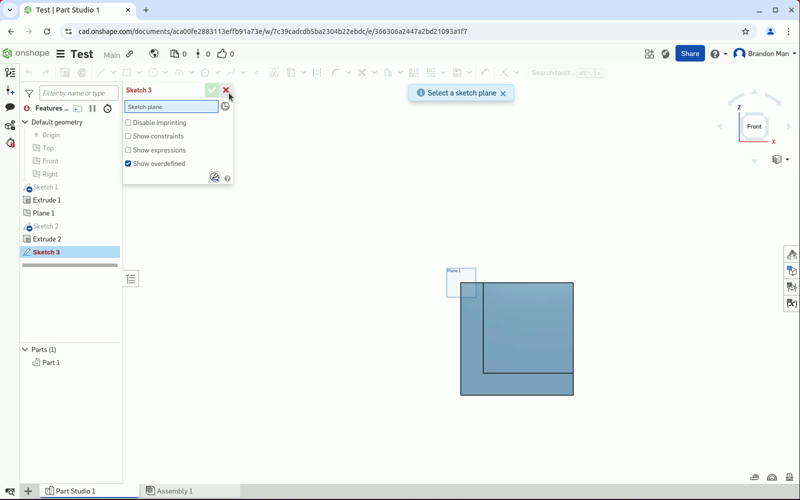
mouse_move(73, 215)
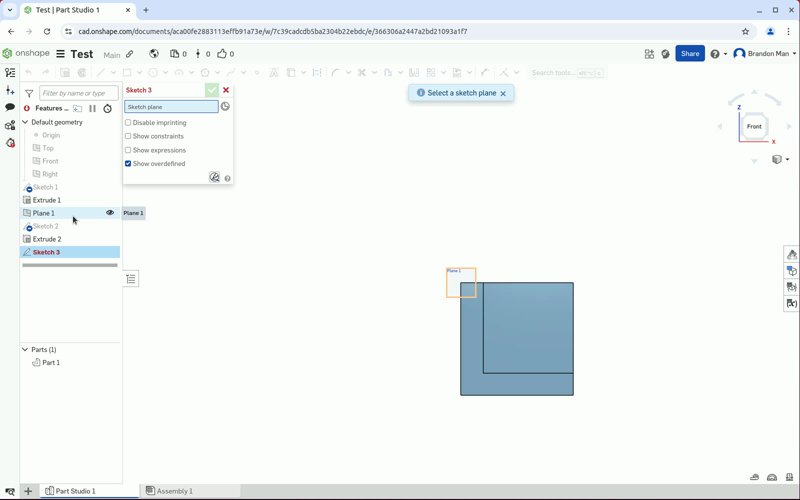
click(73, 215)
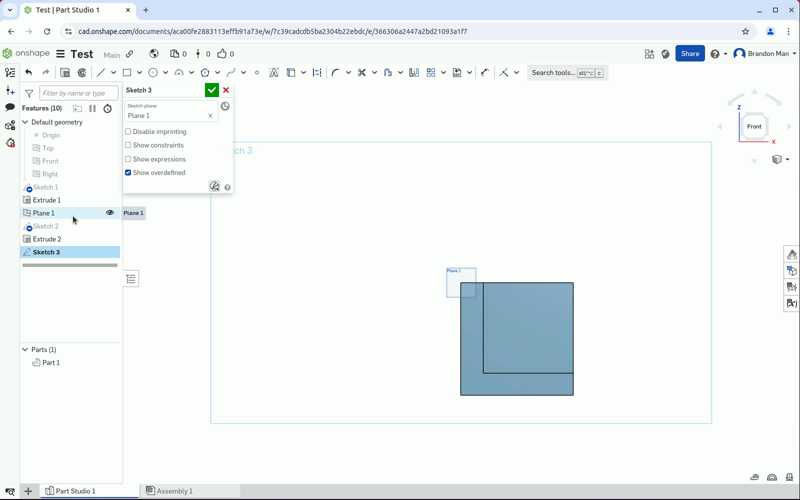
mouse_move(73, 352)
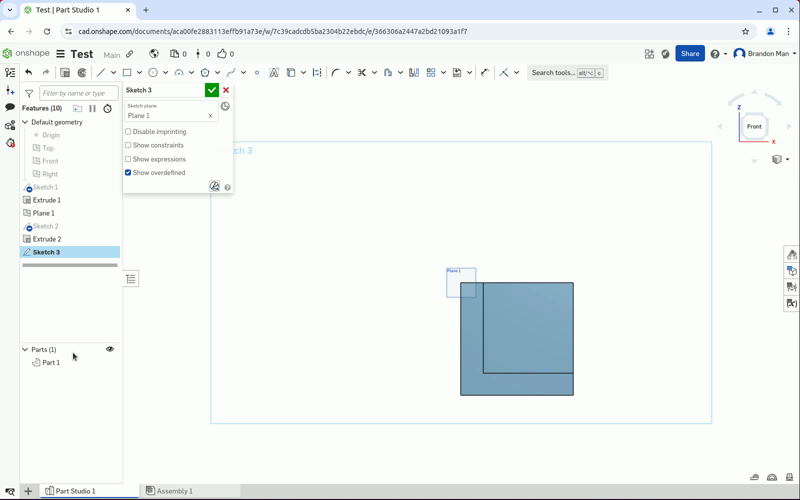
key(y)
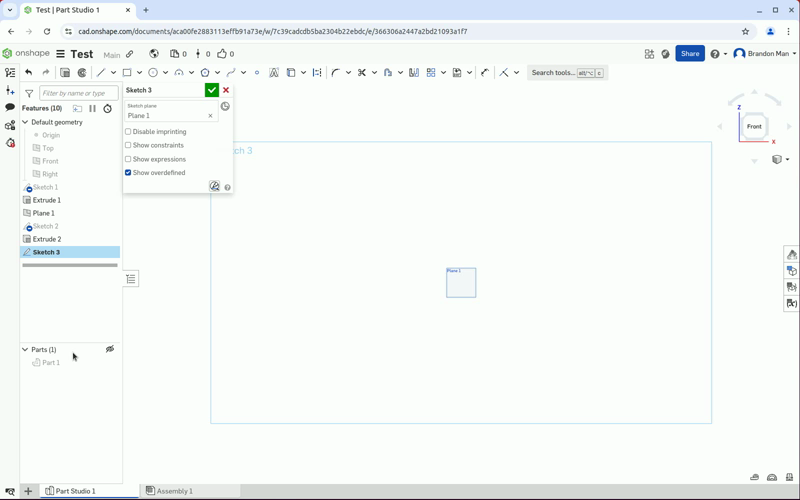
key(l)
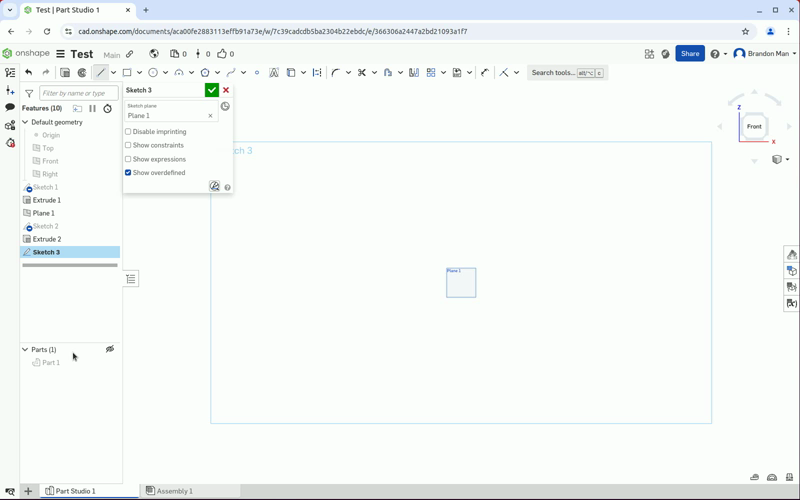
key_down(shift)
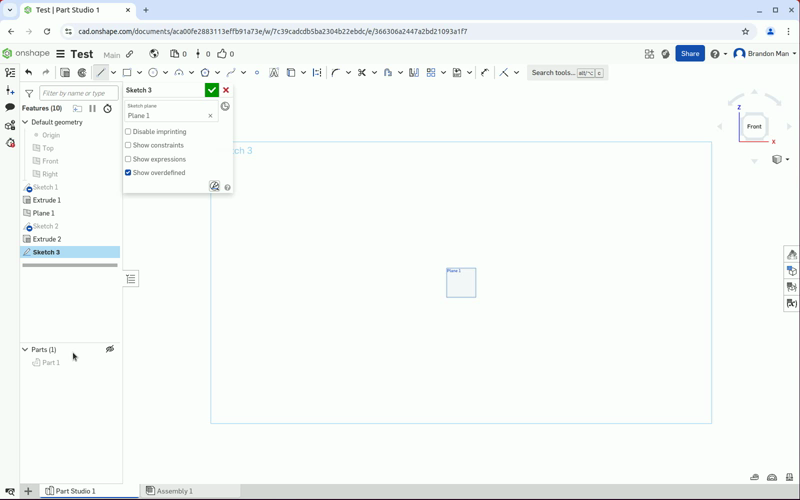
mouse_move(551, 395)
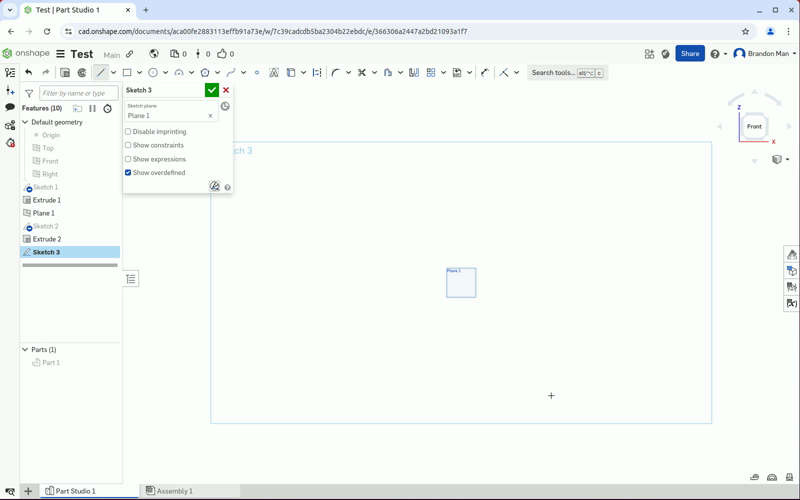
click(551, 395)
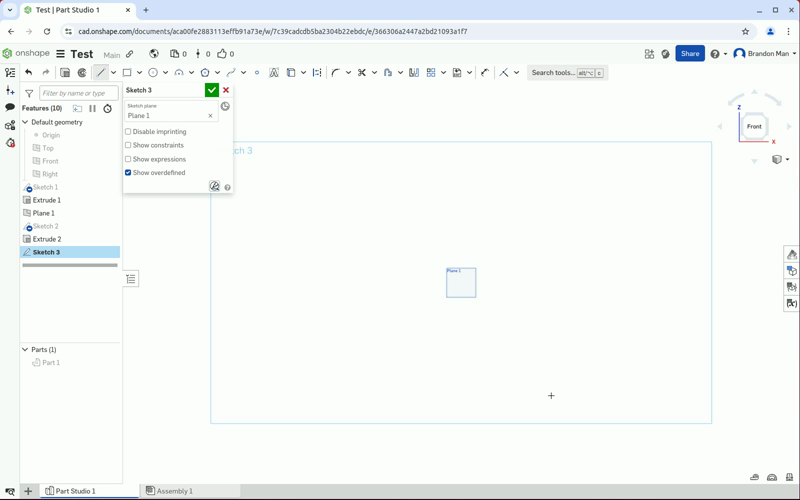
key_up(shift)
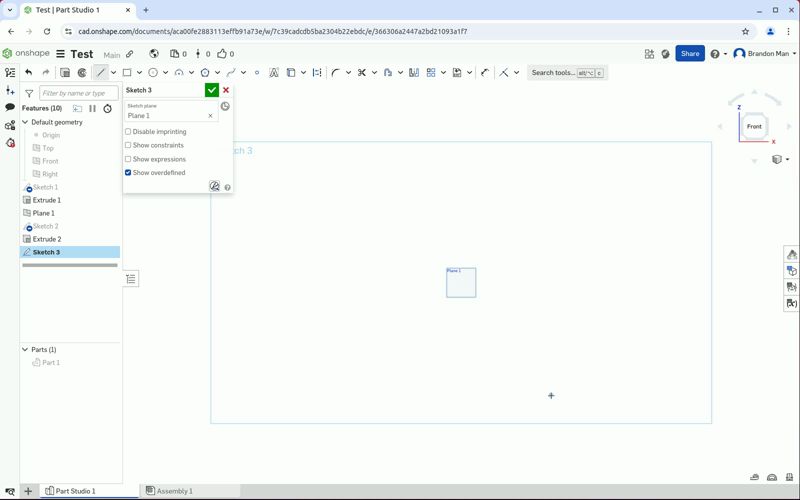
key_down(shift)
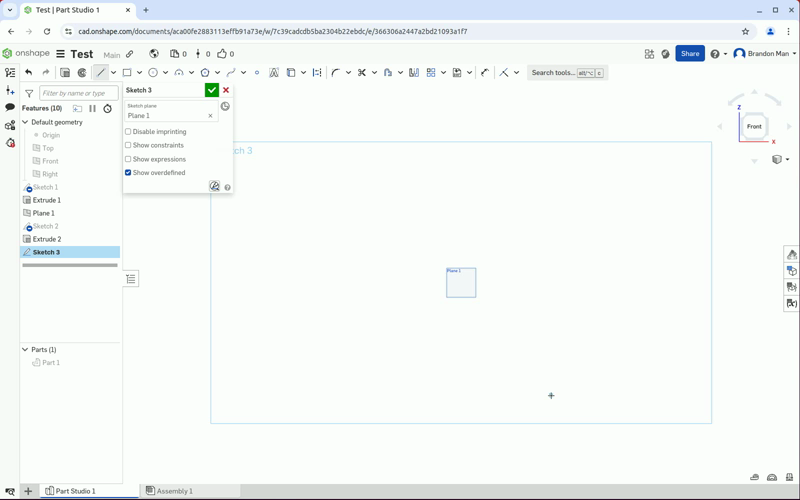
mouse_move(581, 395)
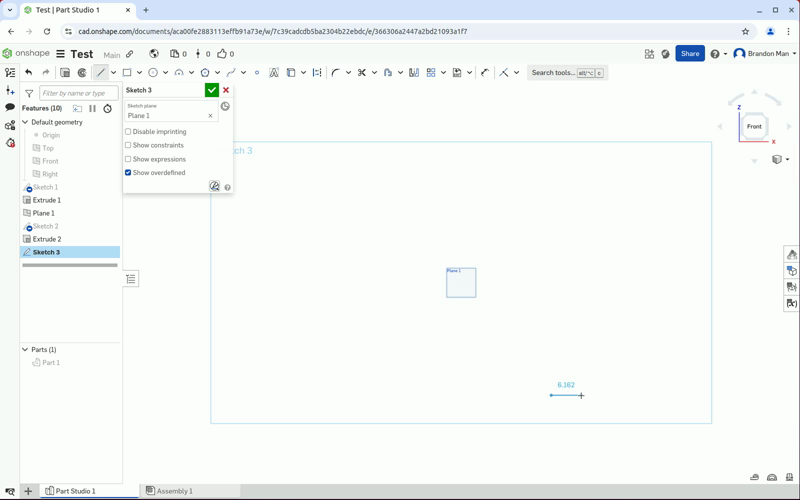
mouse_move(574, 395)
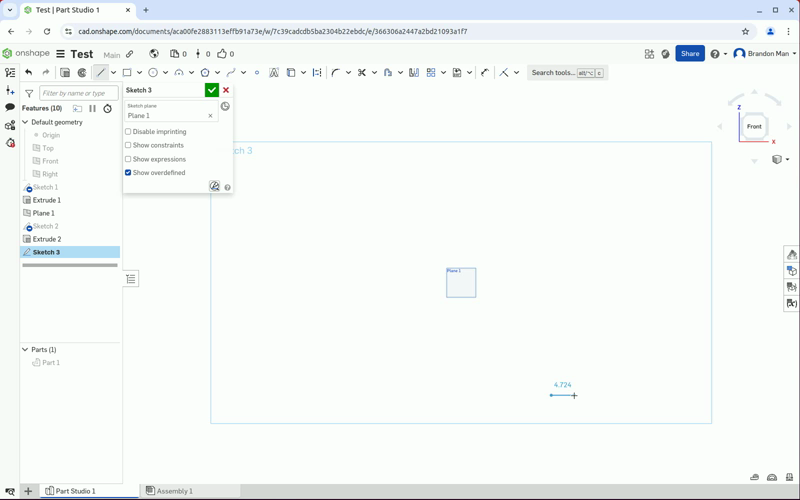
click(574, 395)
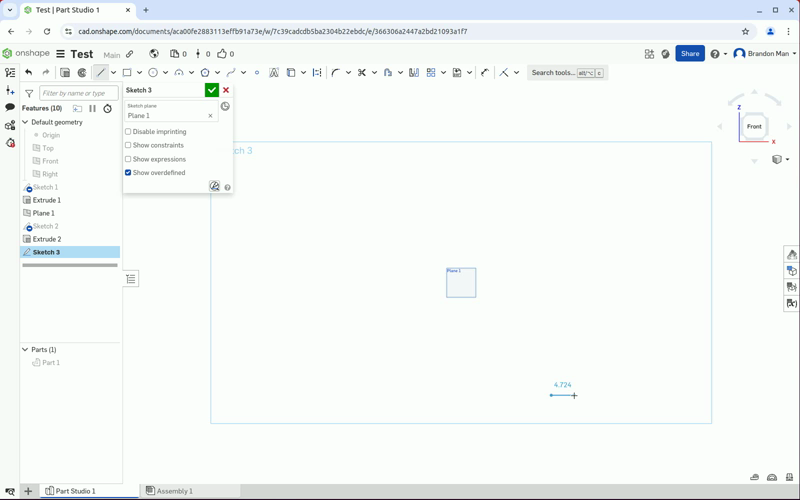
key_up(shift)
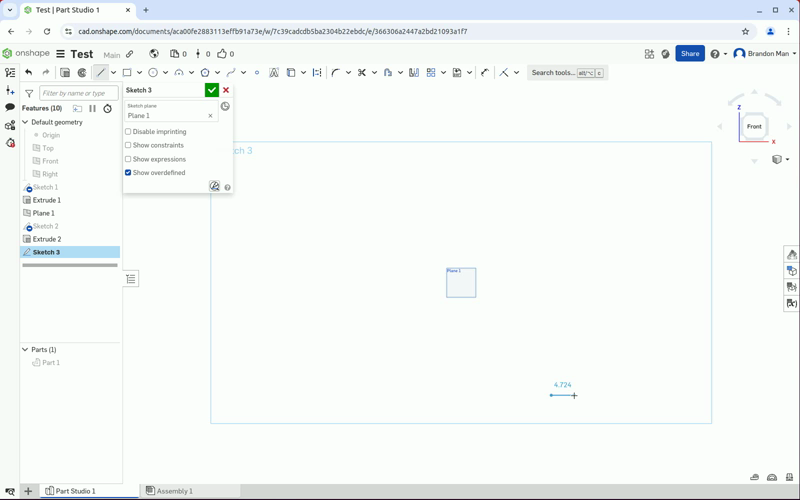
key_down(shift)
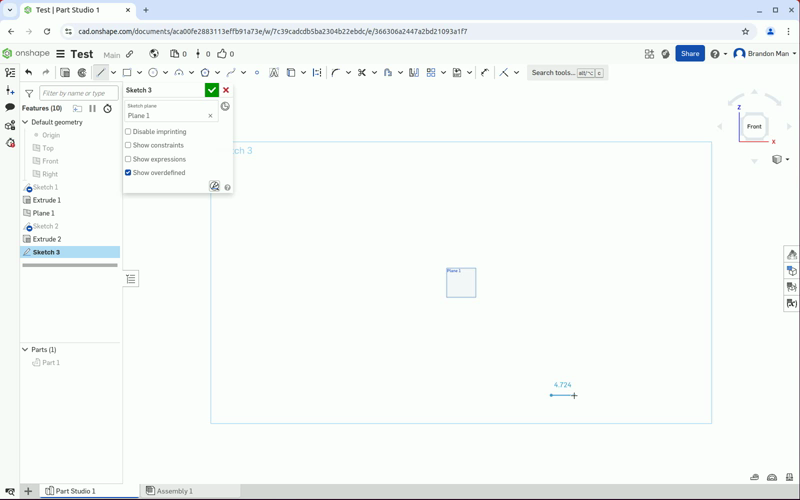
mouse_move(589, 395)
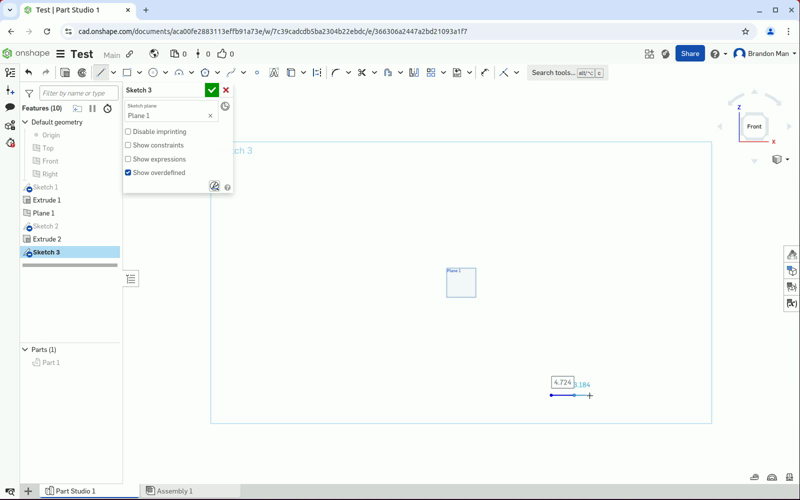
mouse_move(574, 372)
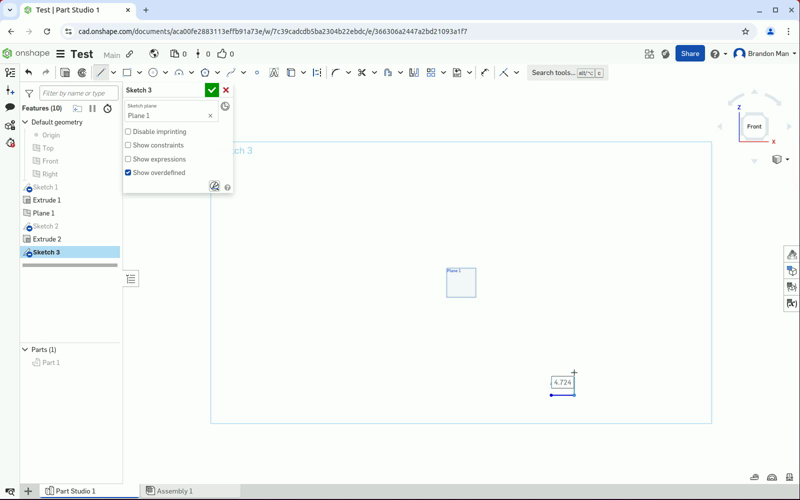
click(574, 372)
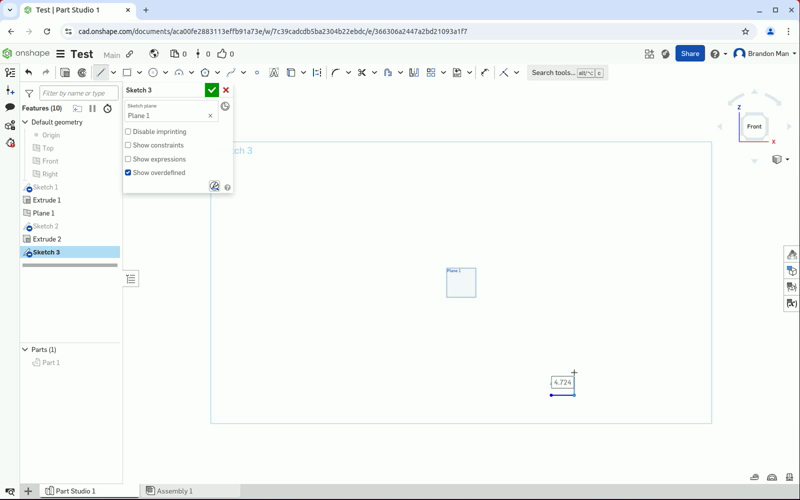
key_up(shift)
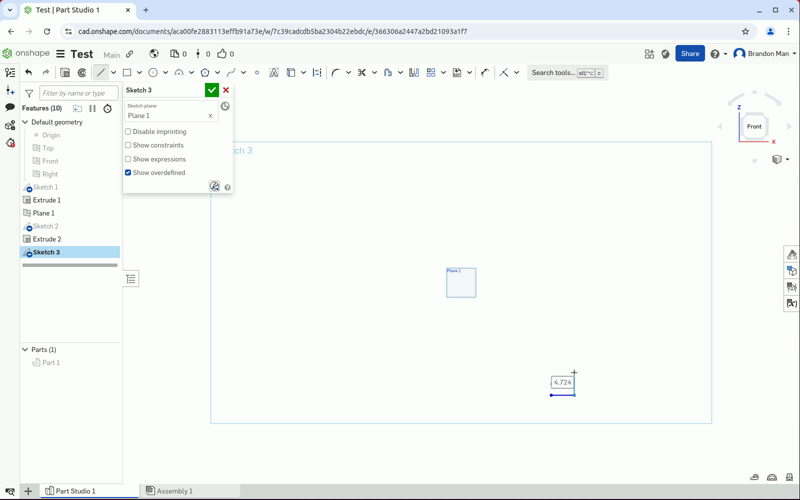
key_down(shift)
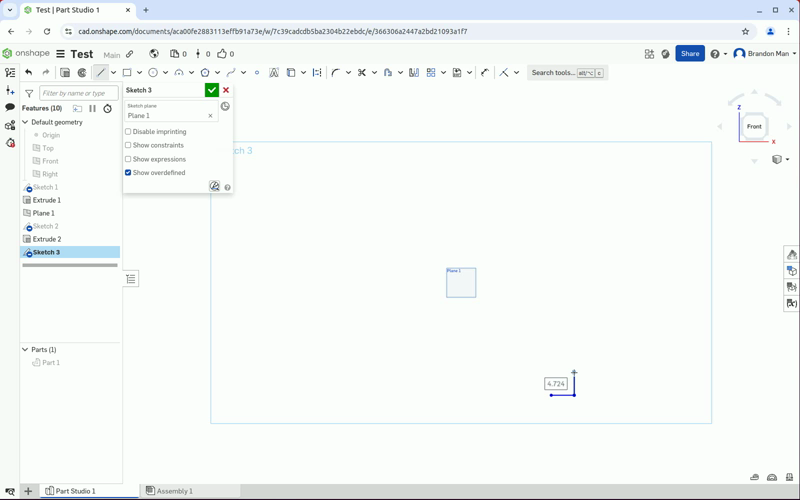
mouse_move(589, 372)
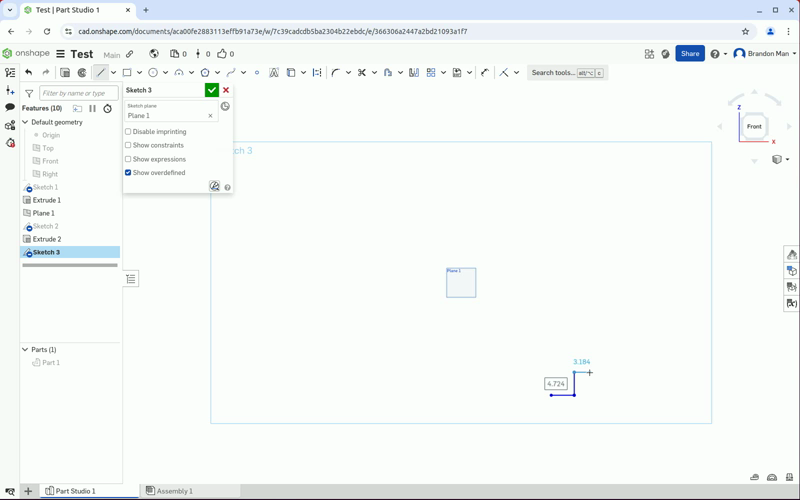
mouse_move(551, 372)
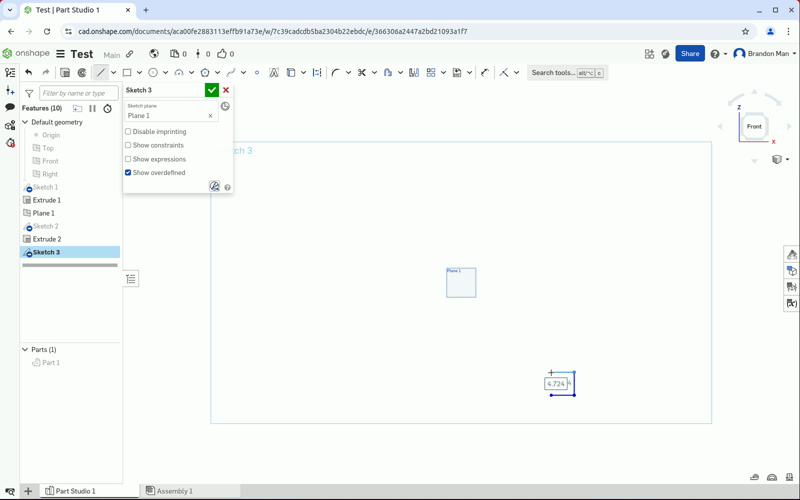
click(551, 372)
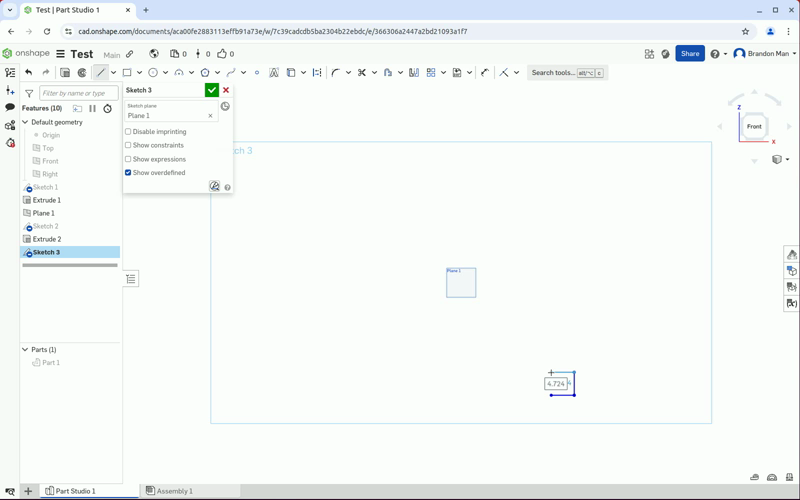
key_up(shift)
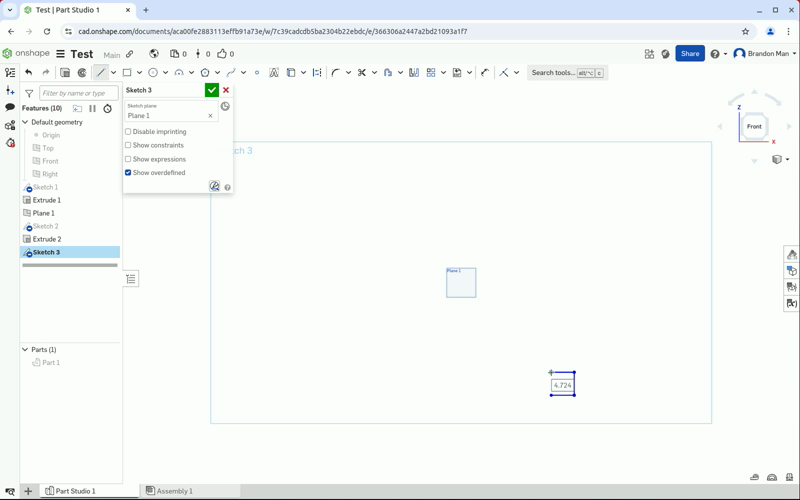
mouse_move(581, 372)
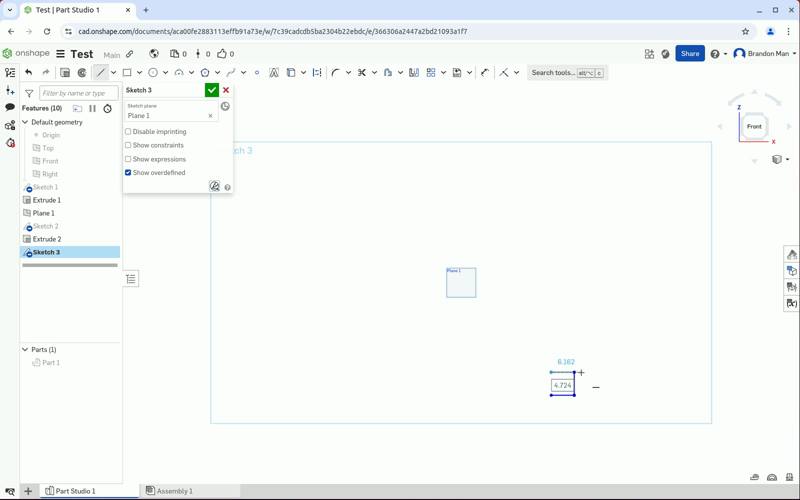
key_down(shift)
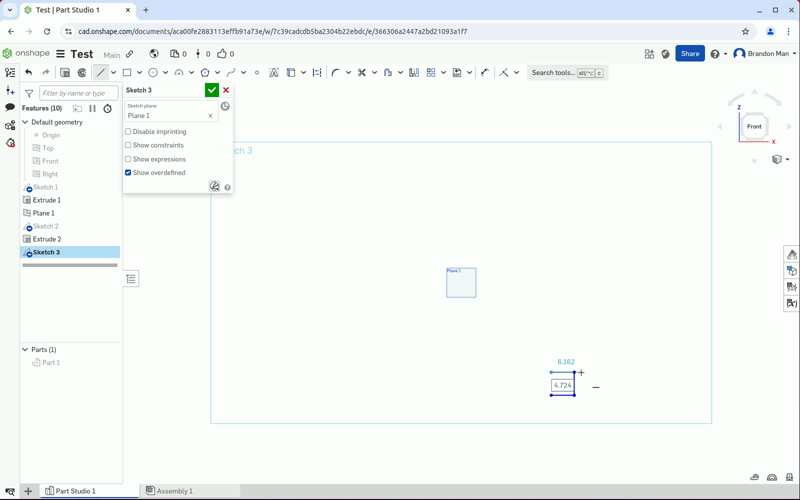
mouse_move(551, 395)
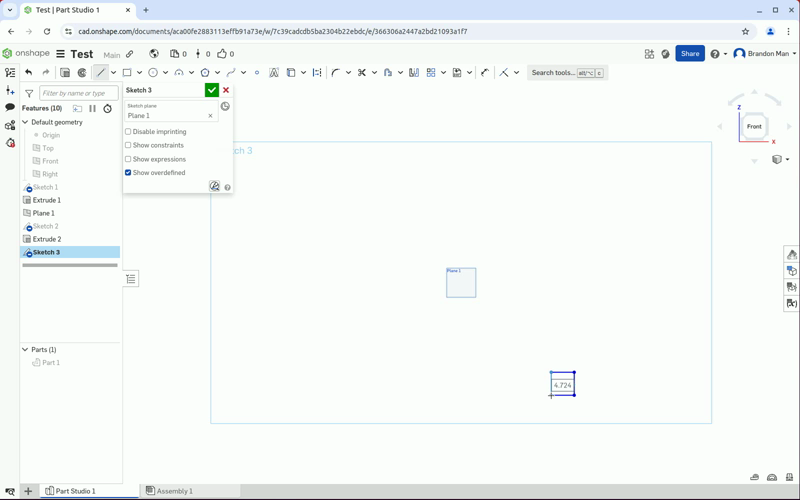
key_up(shift)
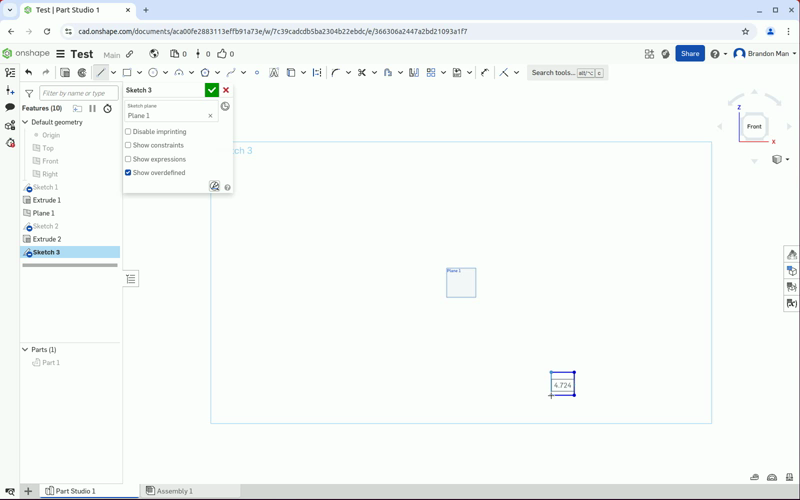
click(551, 395)
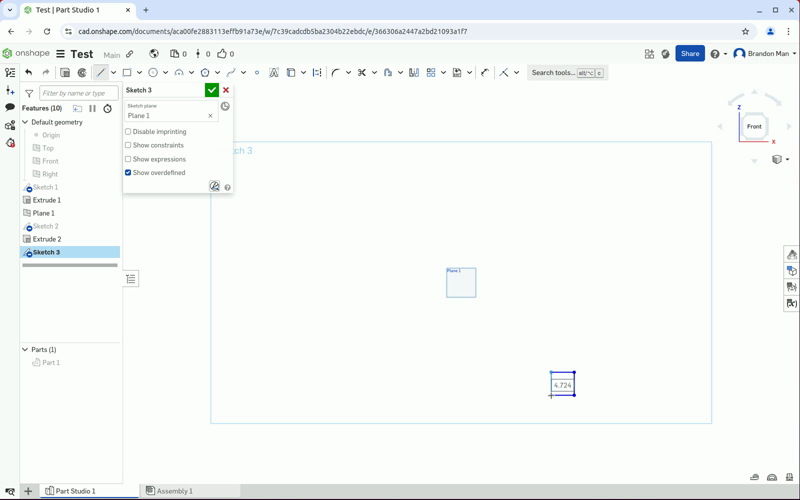
key(esc)
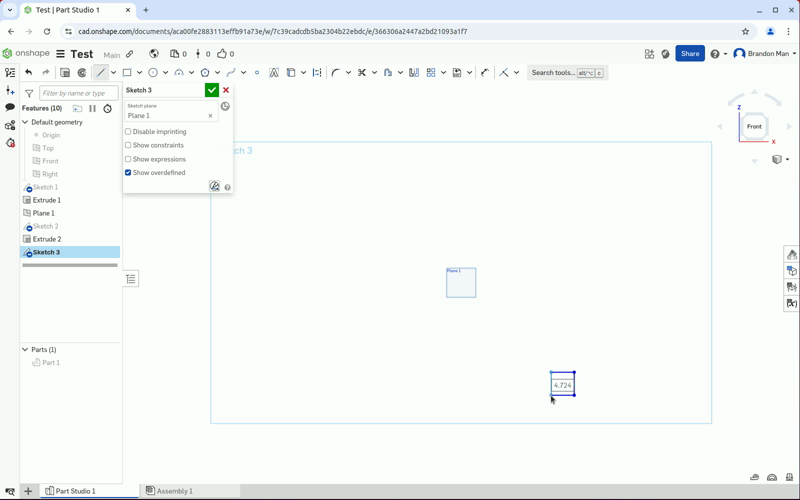
mouse_move(559, 373)
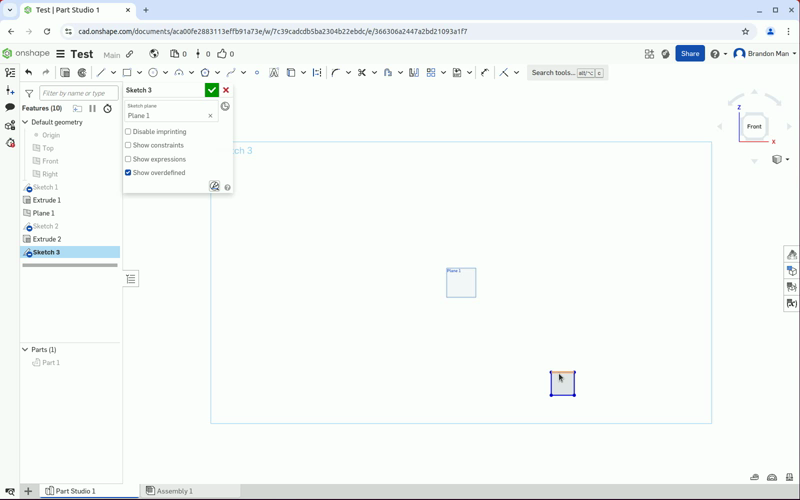
scroll(6)
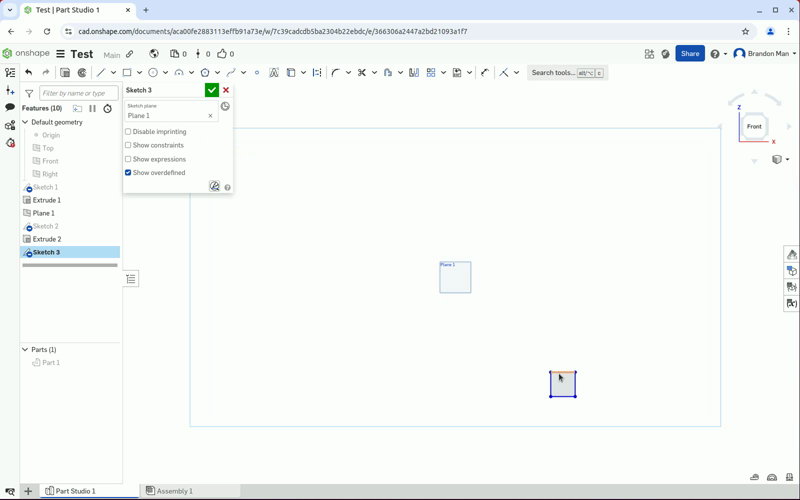
scroll(6)
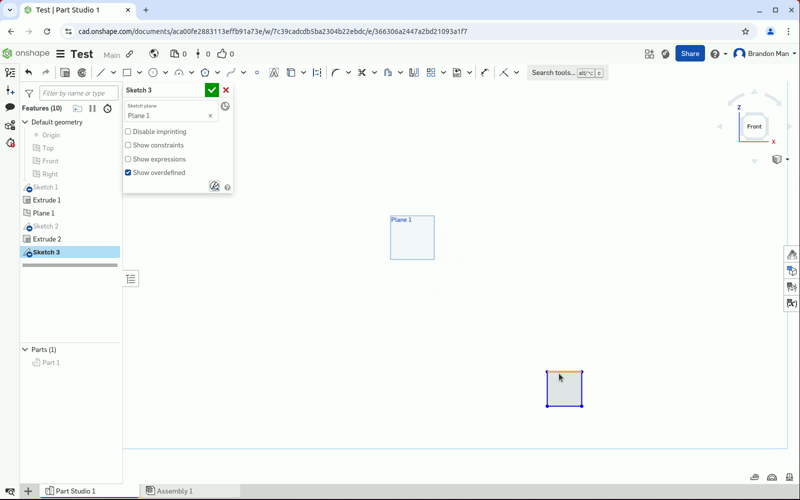
scroll(6)
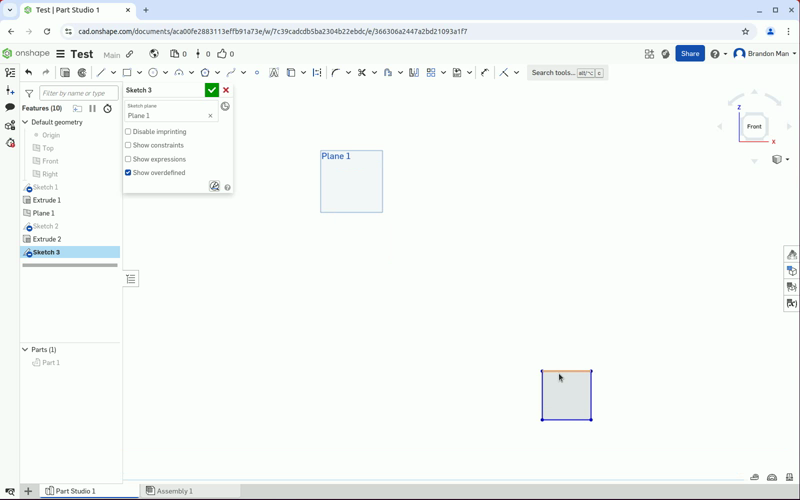
scroll(6)
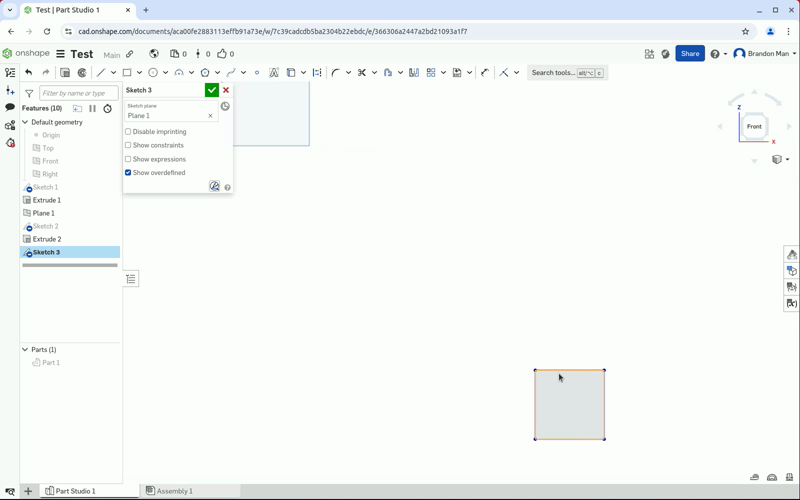
scroll(6)
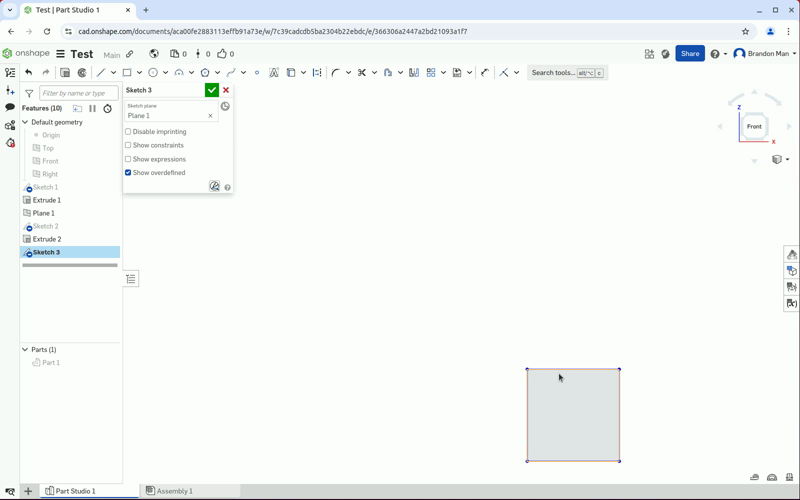
scroll(6)
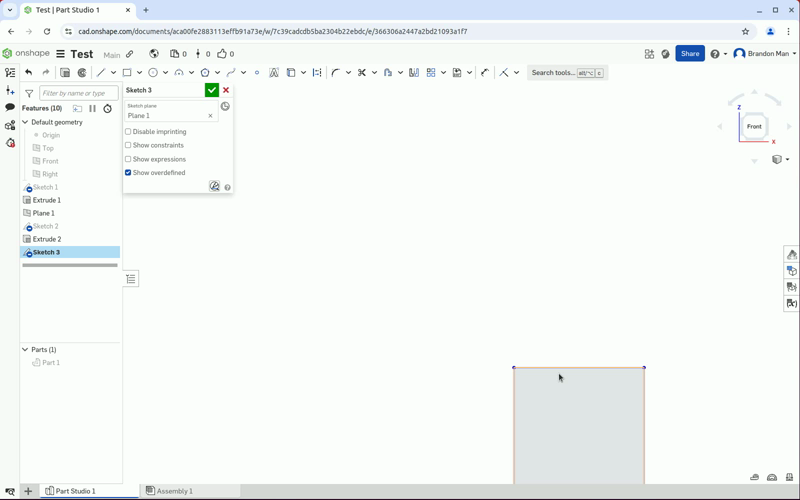
scroll(6)
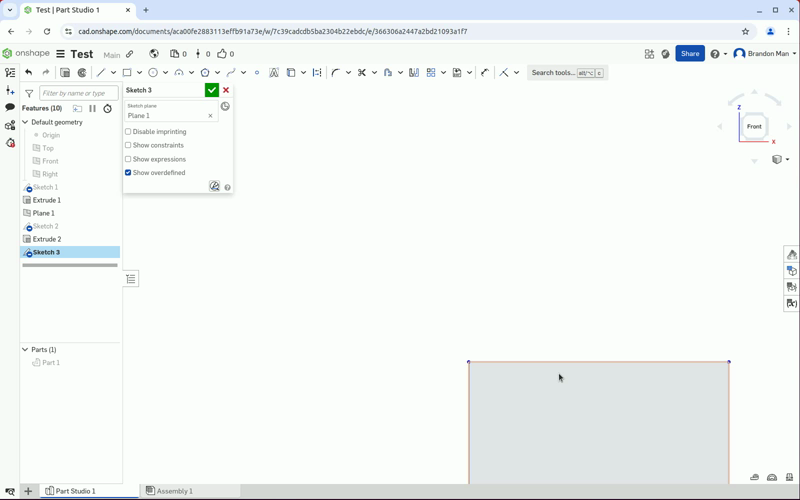
click(559, 373)
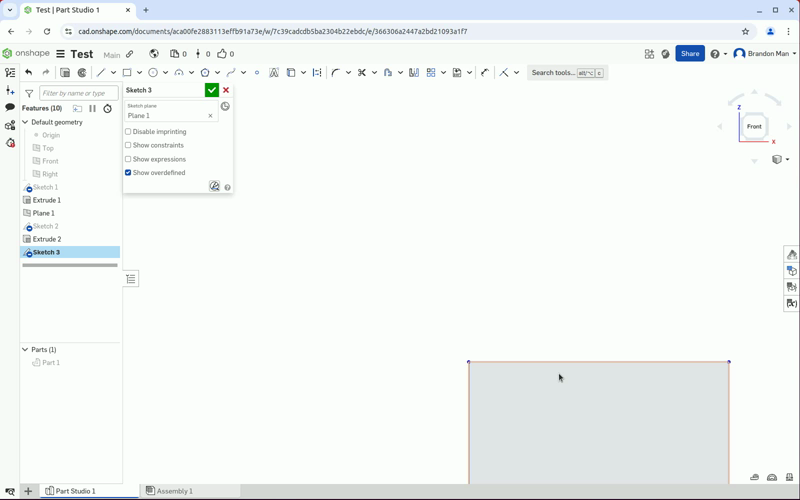
scroll(-6)
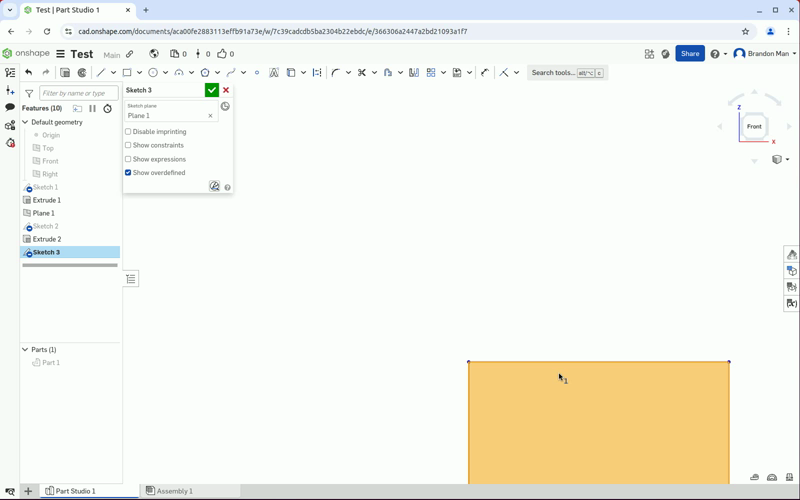
scroll(-6)
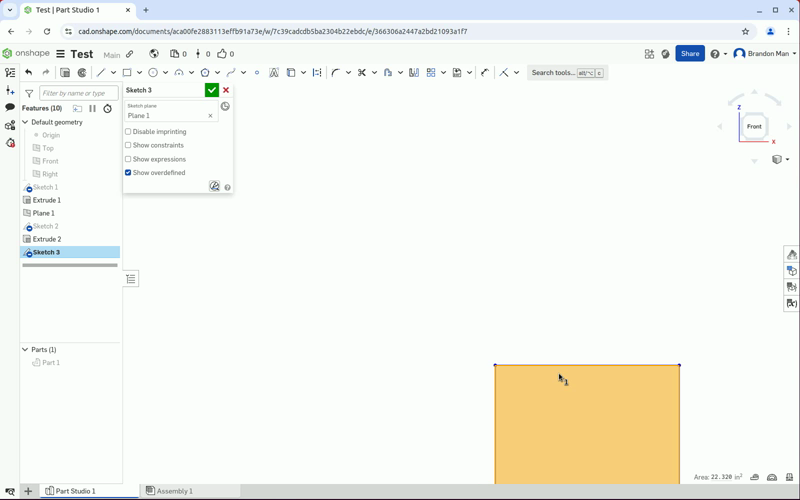
scroll(-6)
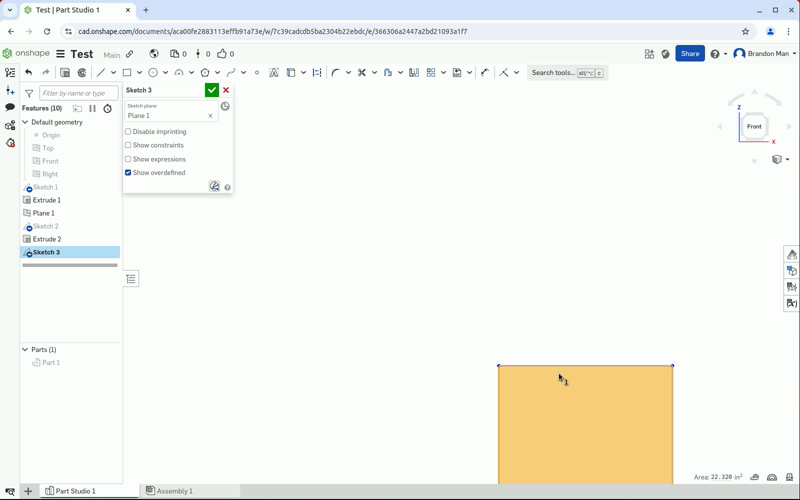
scroll(-6)
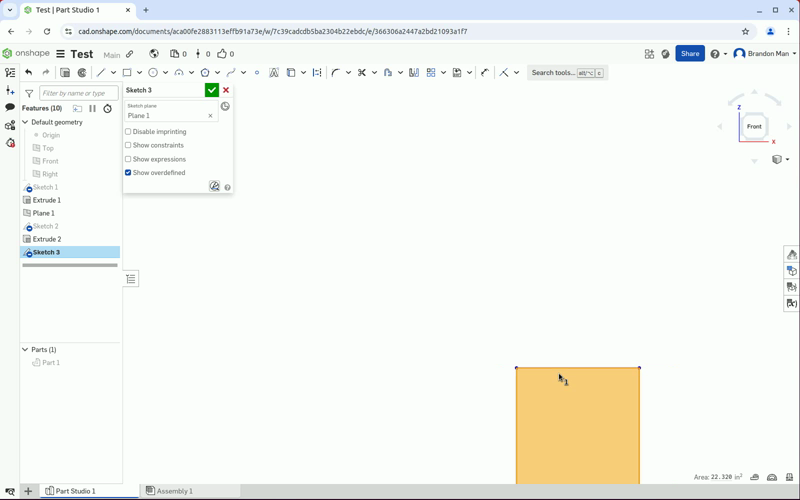
scroll(-6)
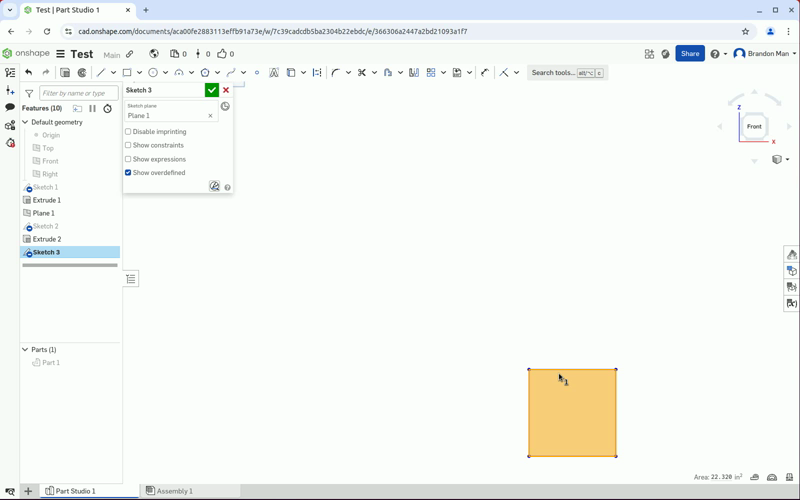
scroll(-6)
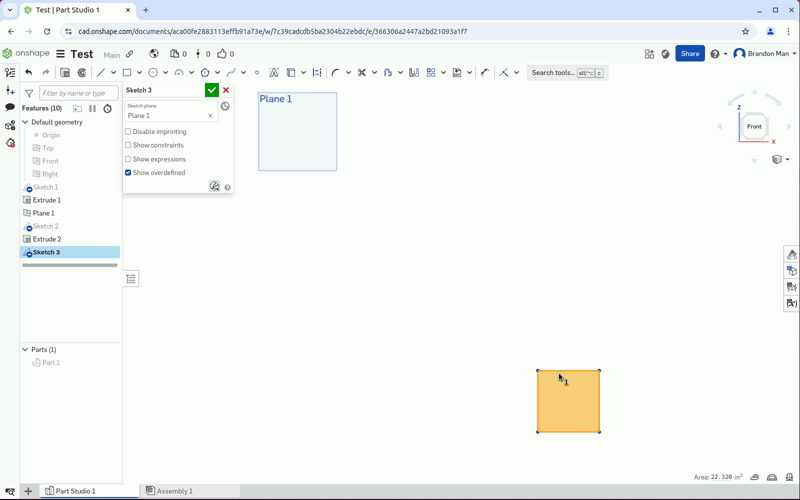
scroll(-6)
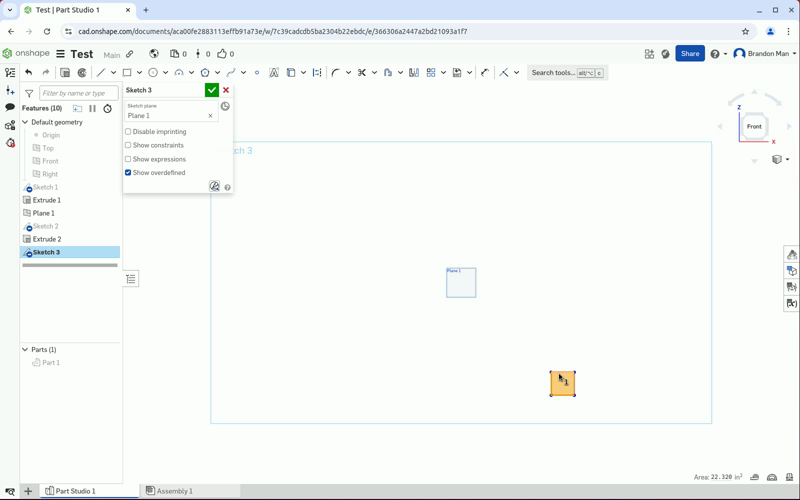
mouse_move(73, 352)
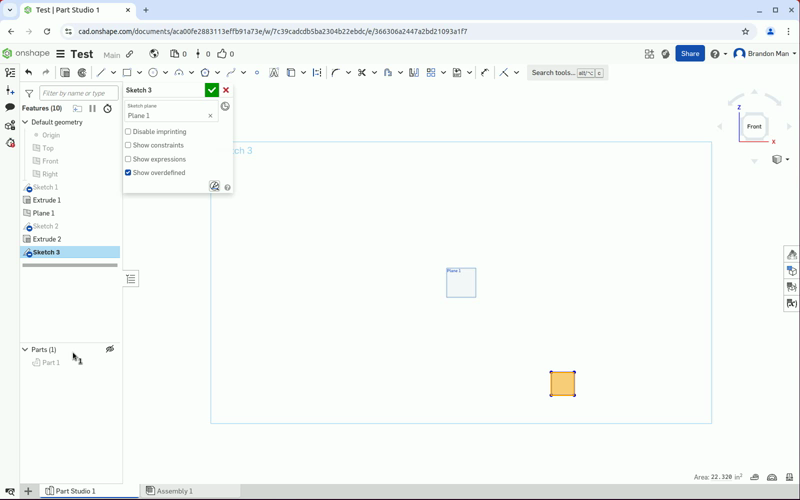
key(shift+y)
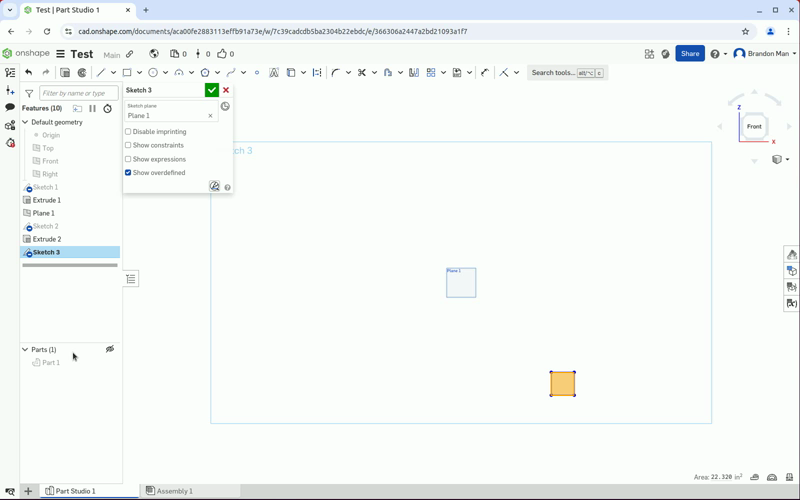
key(shift+e)
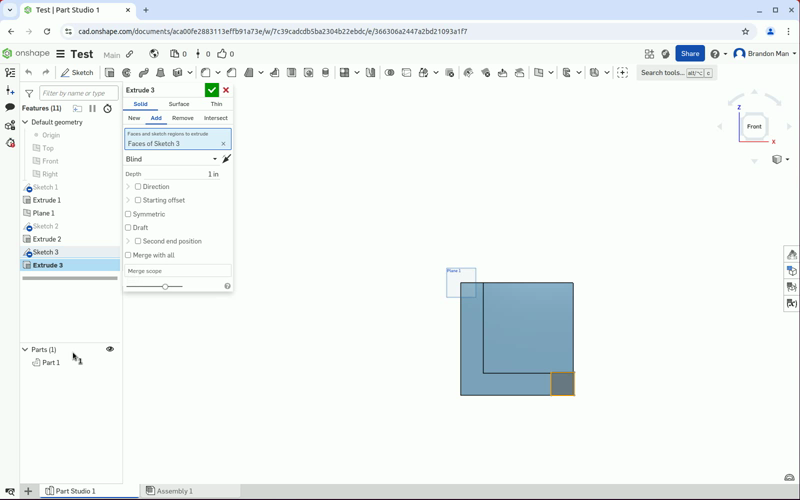
mouse_move(143, 106)
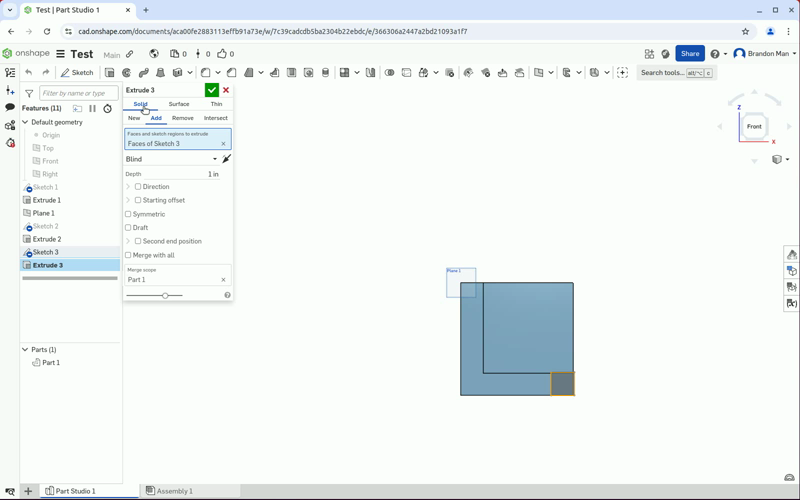
click(143, 106)
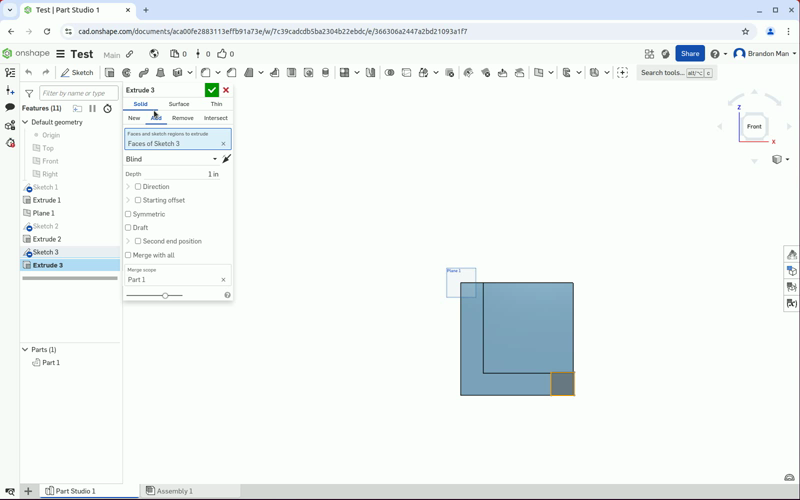
mouse_move(186, 120)
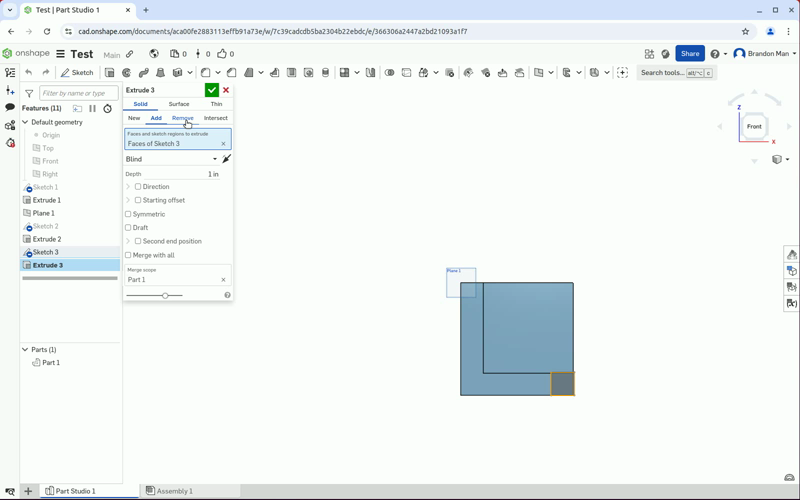
click(186, 120)
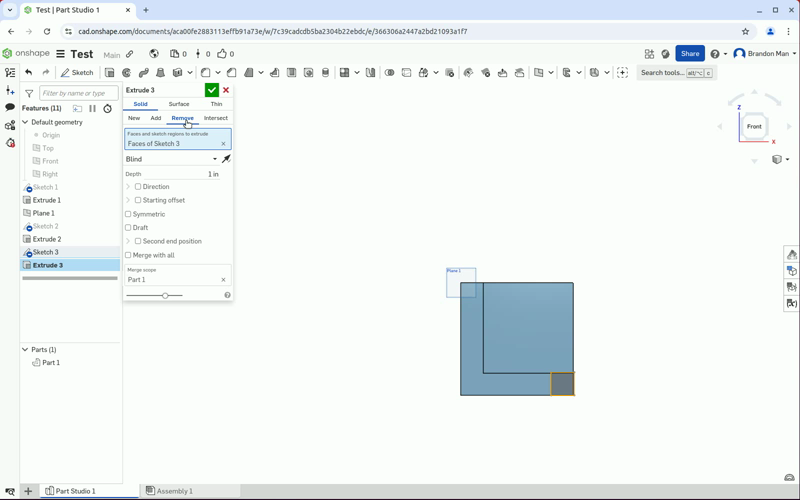
key(tab, 4)
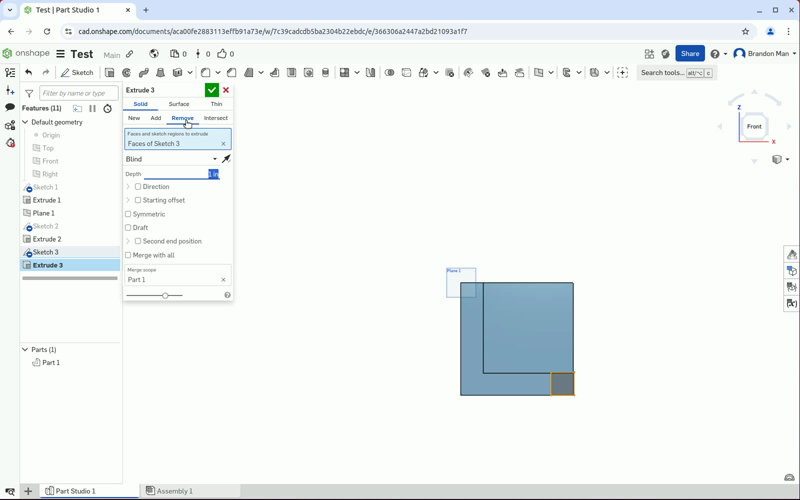
text(4.574)
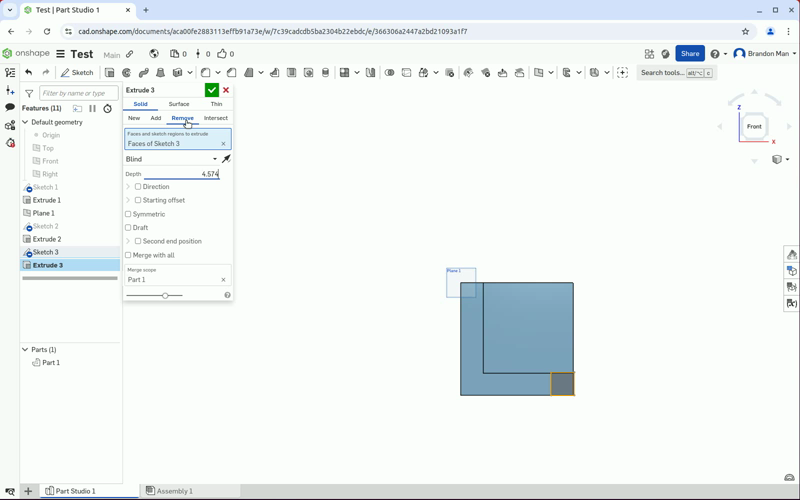
key(tab, 6)
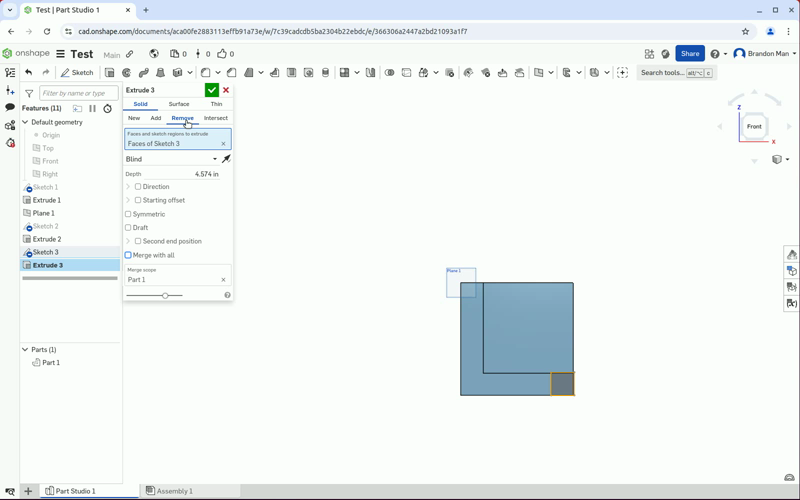
key(space)
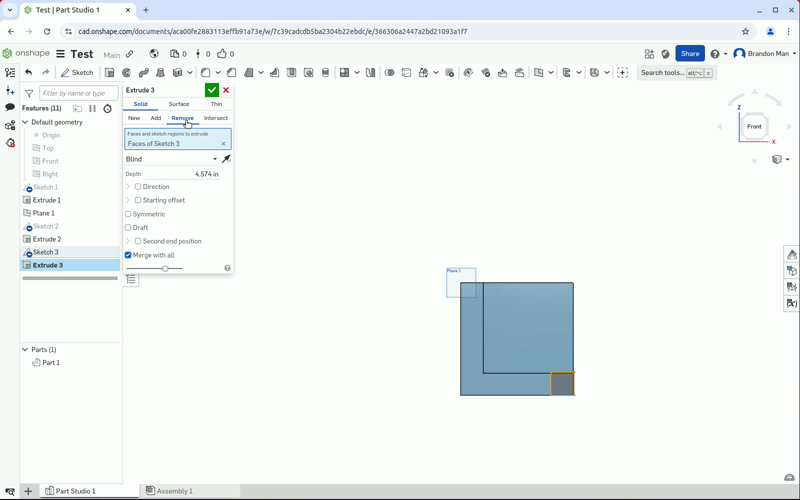
key(enter)
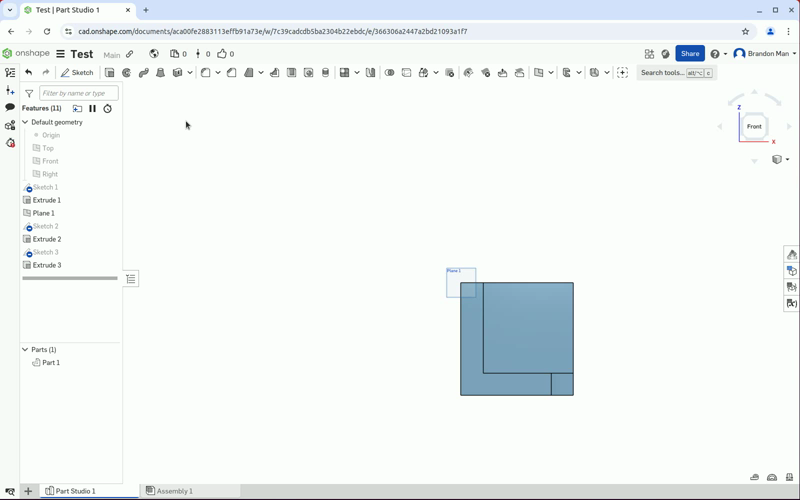
key(shift+h)
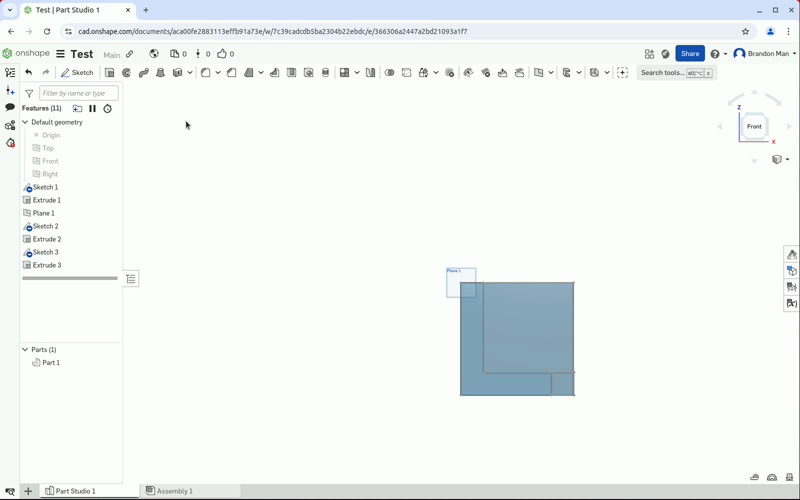
key(shift+h)
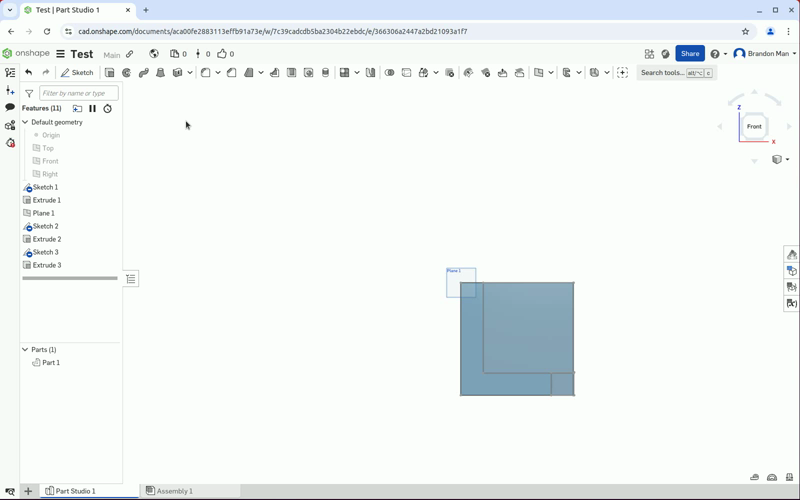
key(shift+7)
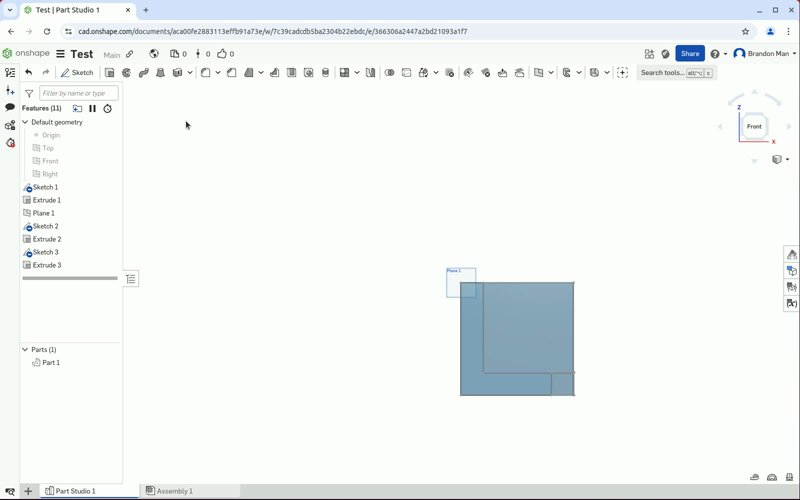
key(left, 2)
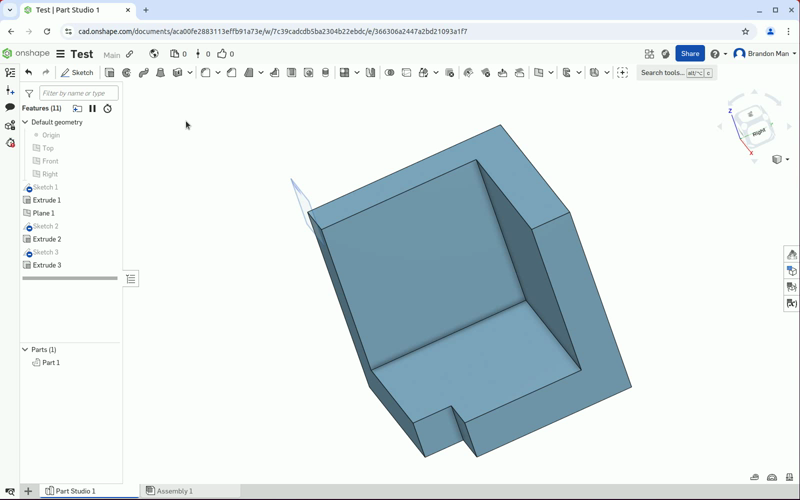
key(down, 2)
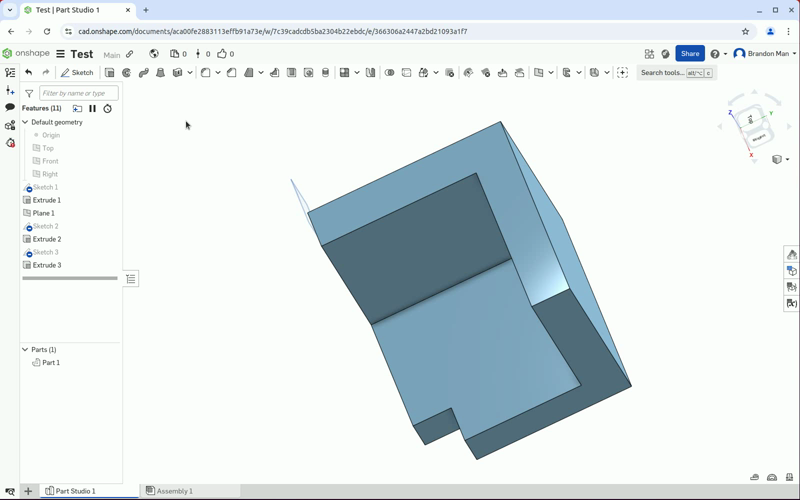
key(up, 2)
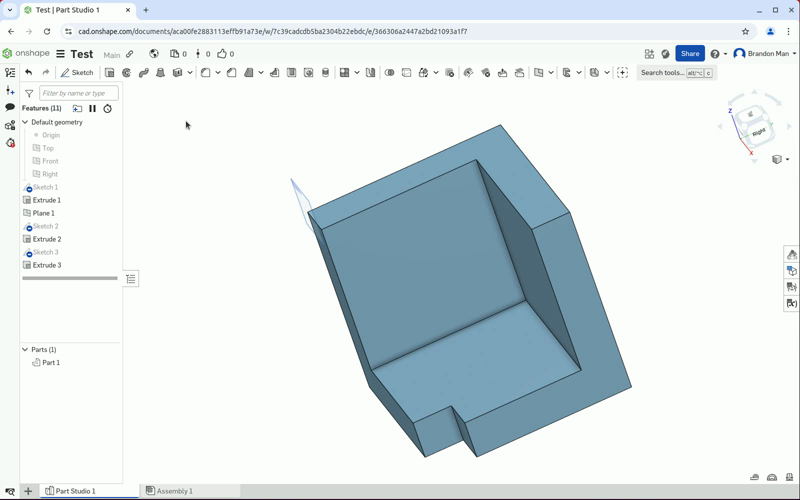
key(right, 2)
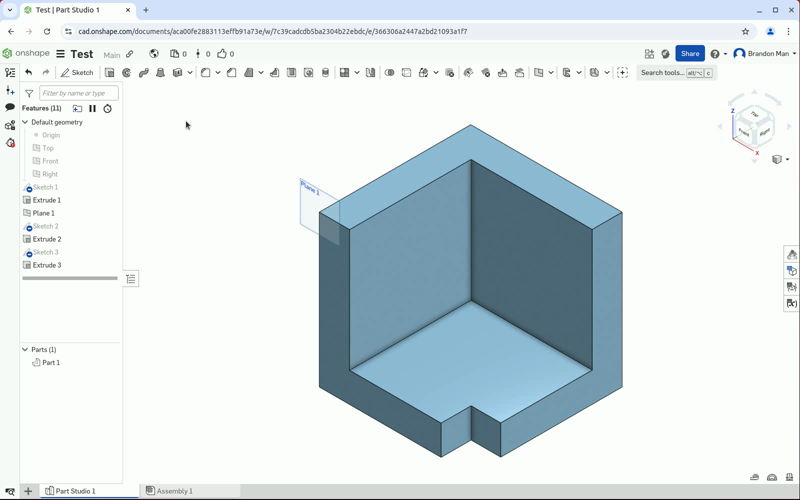
mouse_move(73, 189)
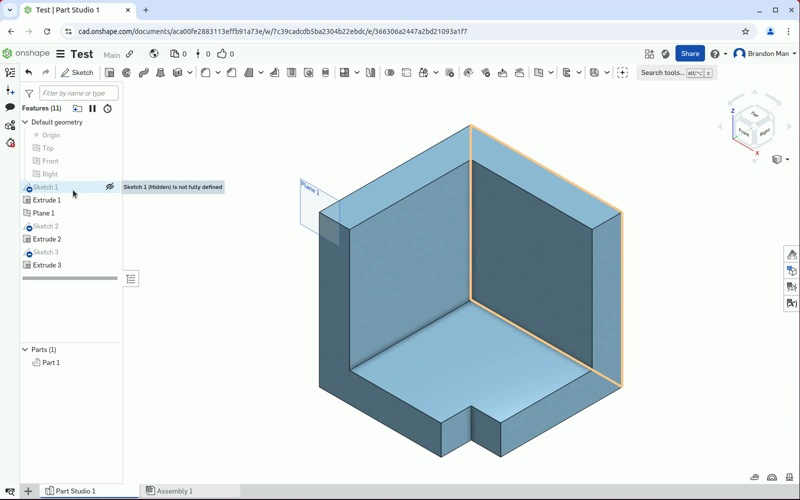
click(73, 189)